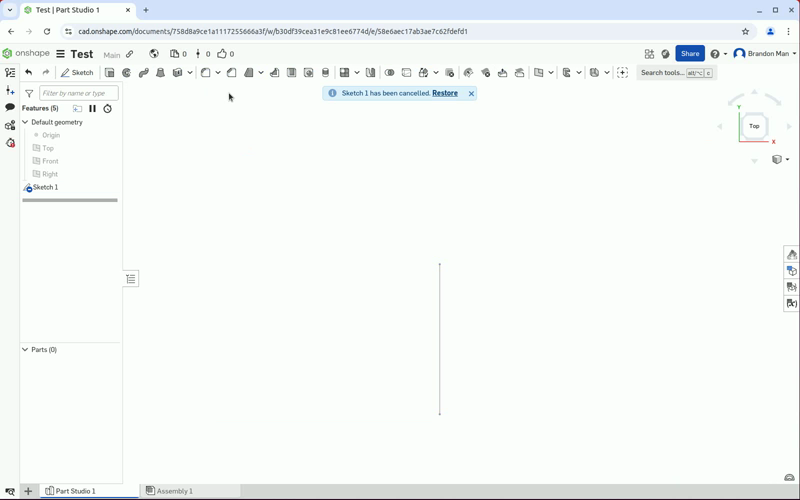
key(shift+h)
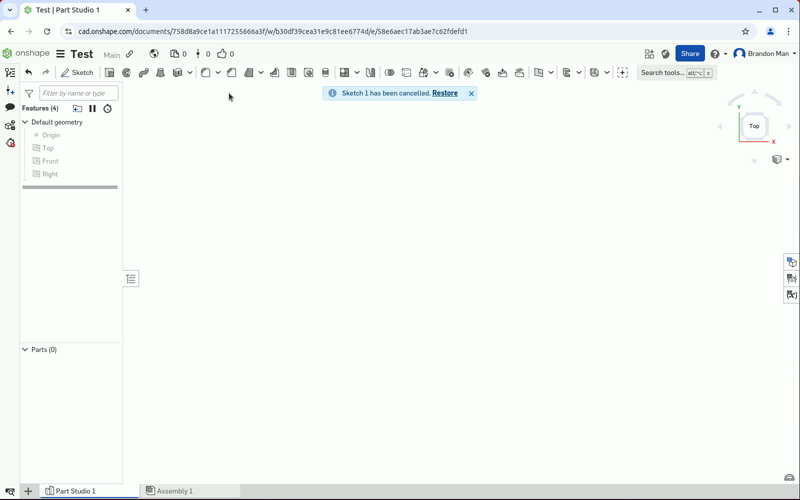
mouse_move(73, 352)
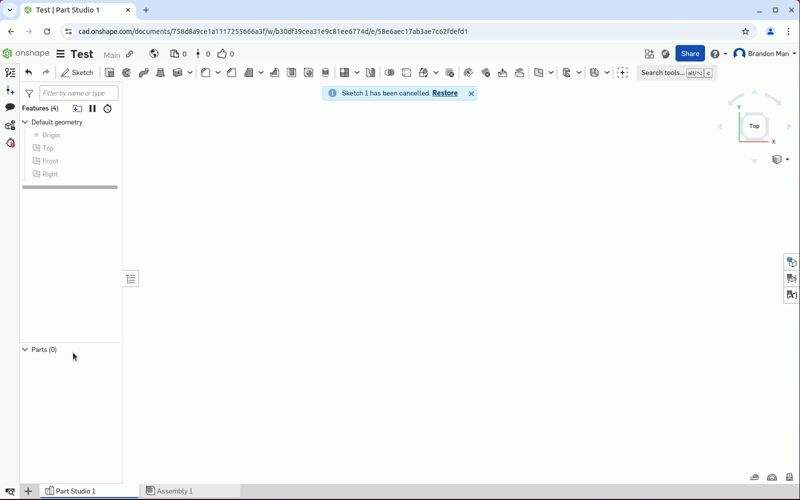
key(y)
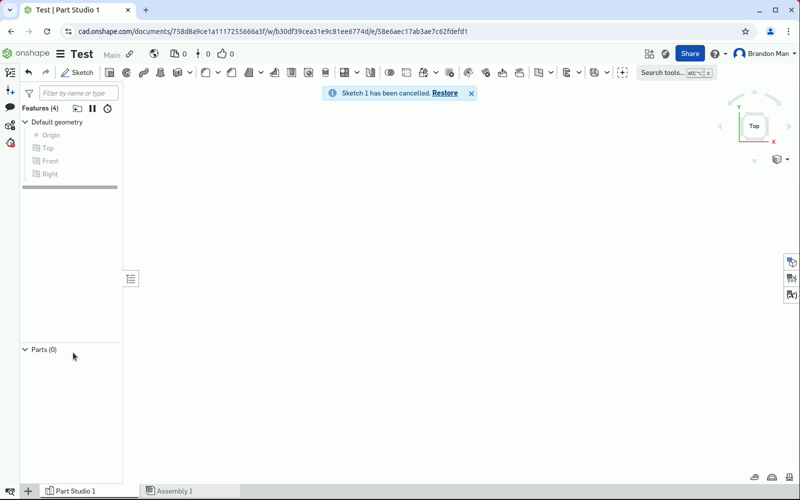
key(shift+p)
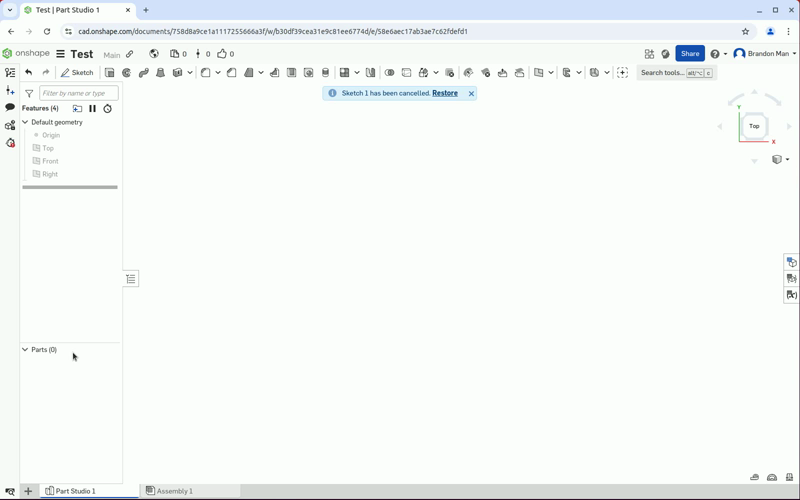
key(space)
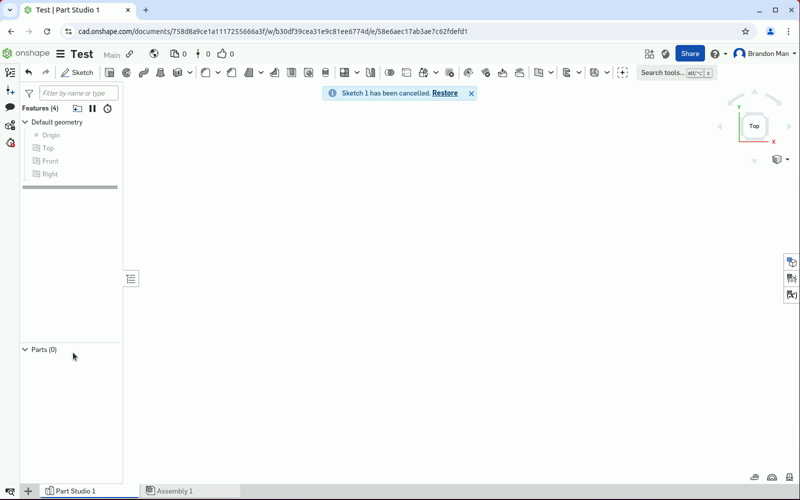
key_down(shift)
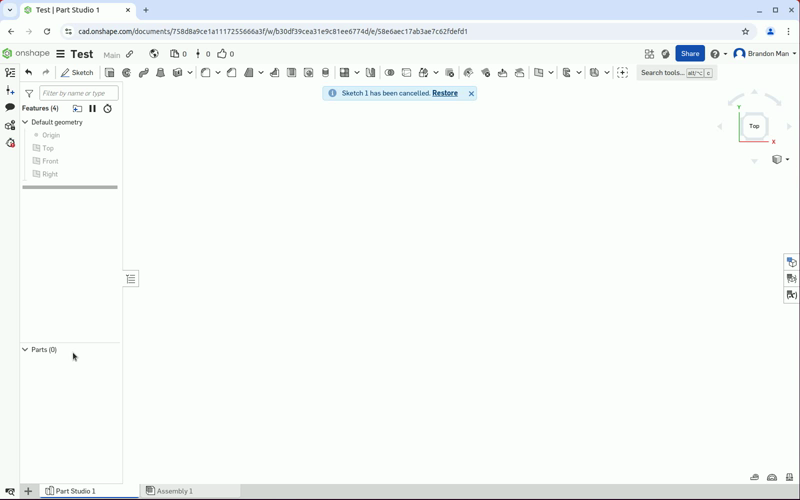
key(up)
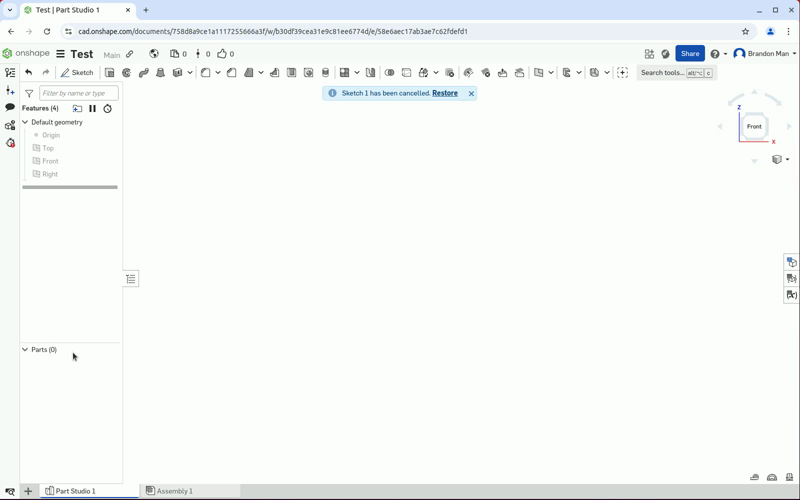
key_up(shift)
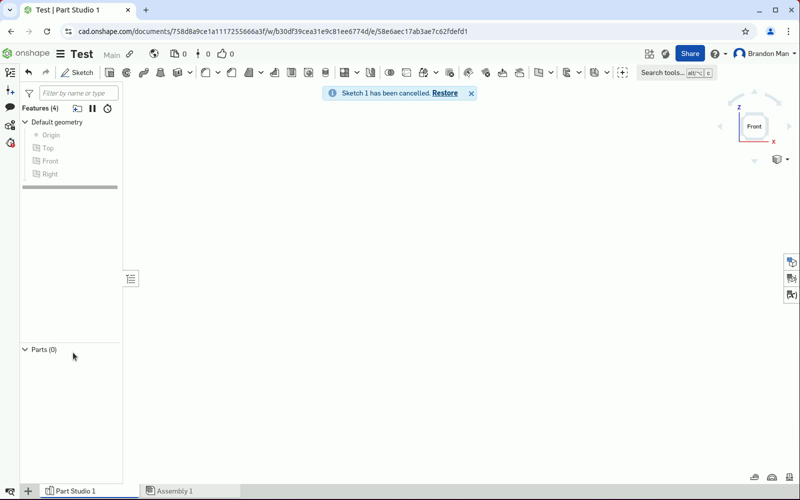
mouse_move(73, 352)
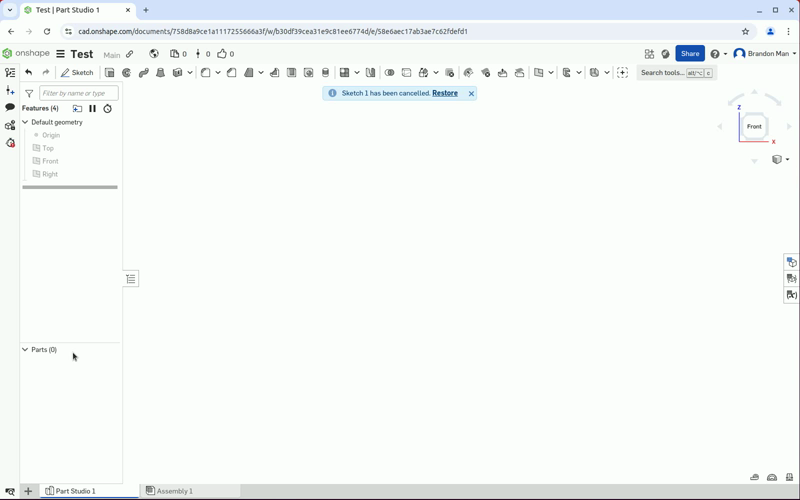
key(shift+y)
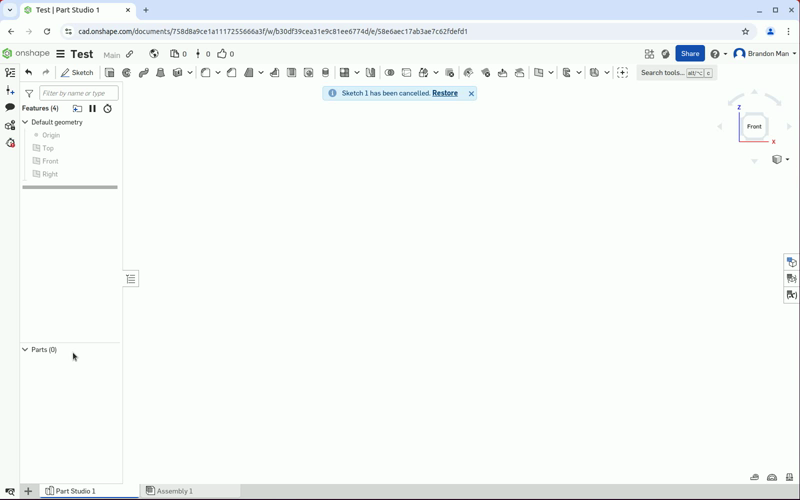
key(shift+s)
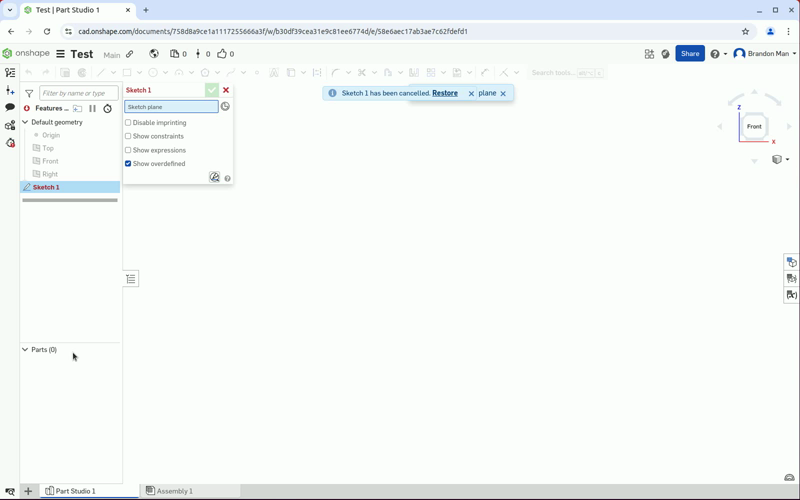
mouse_move(73, 163)
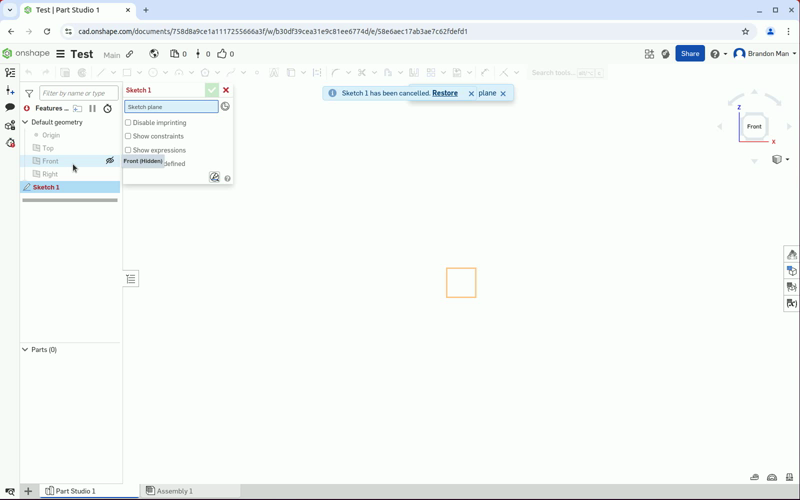
click(73, 163)
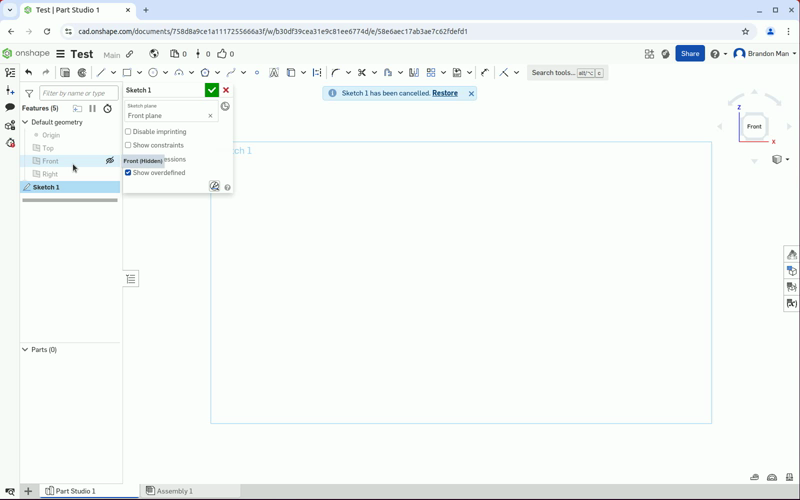
mouse_move(73, 352)
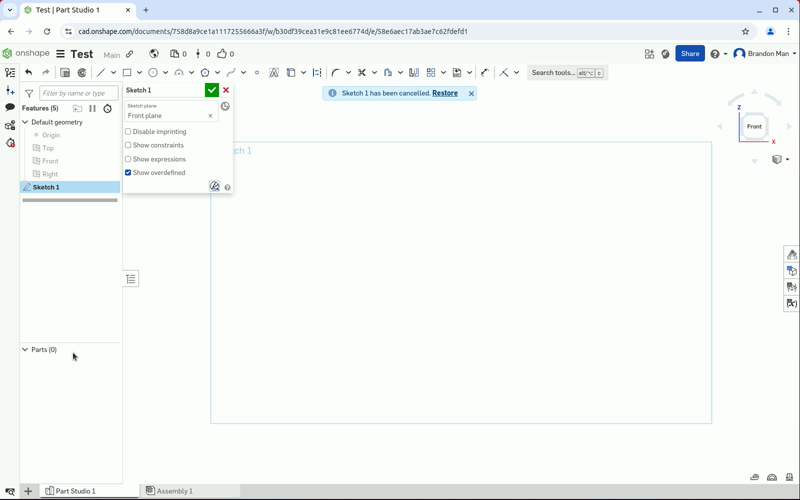
key(y)
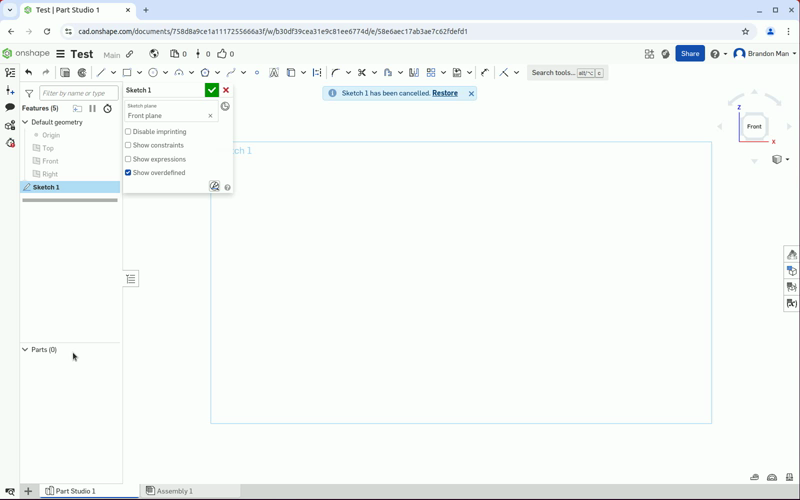
key(l)
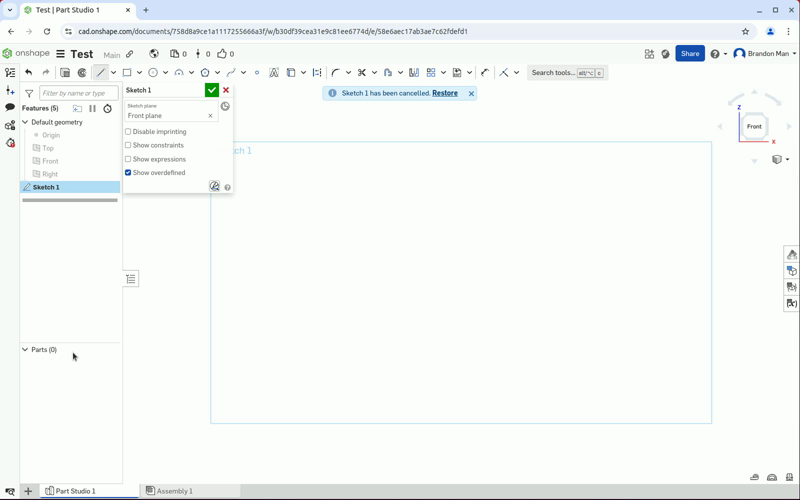
key_down(shift)
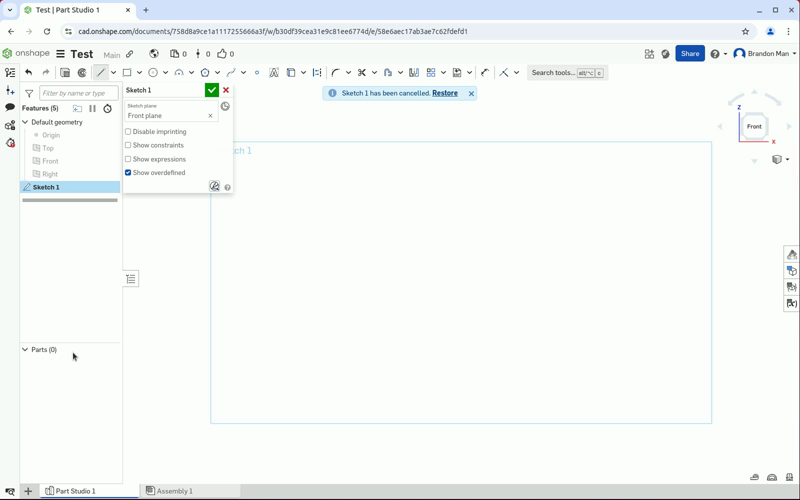
mouse_move(348, 342)
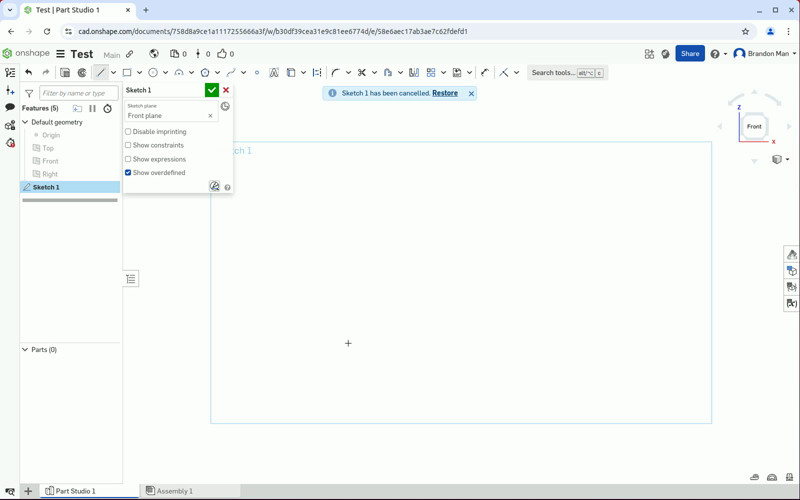
click(348, 342)
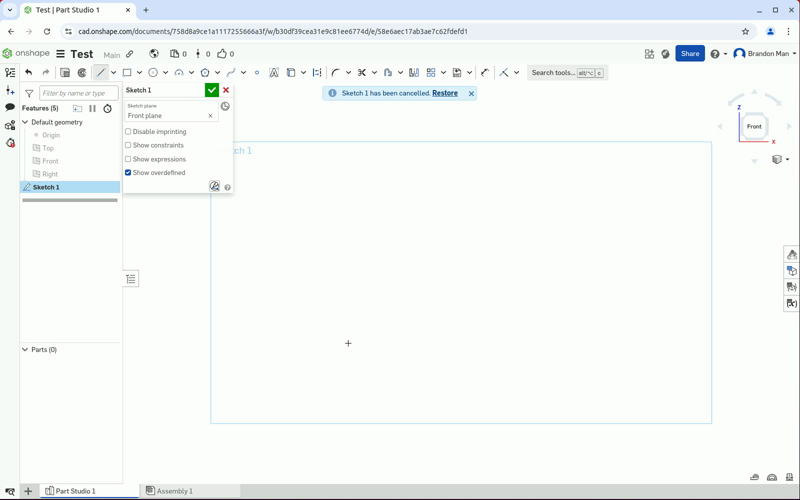
key_up(shift)
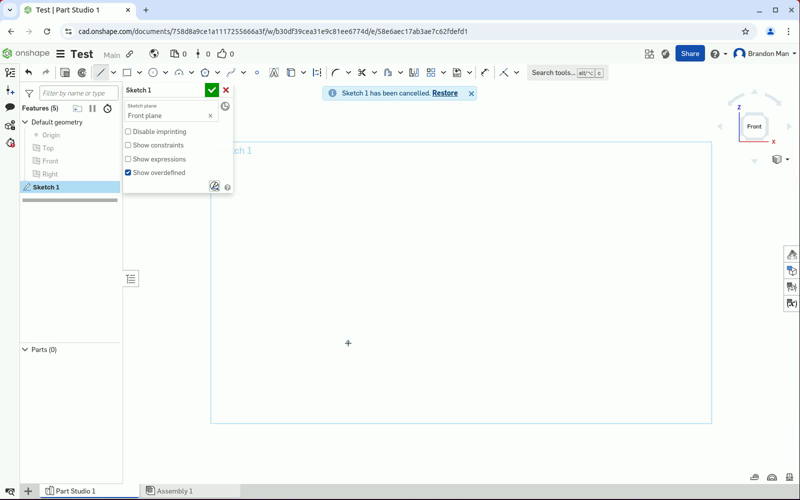
key_down(shift)
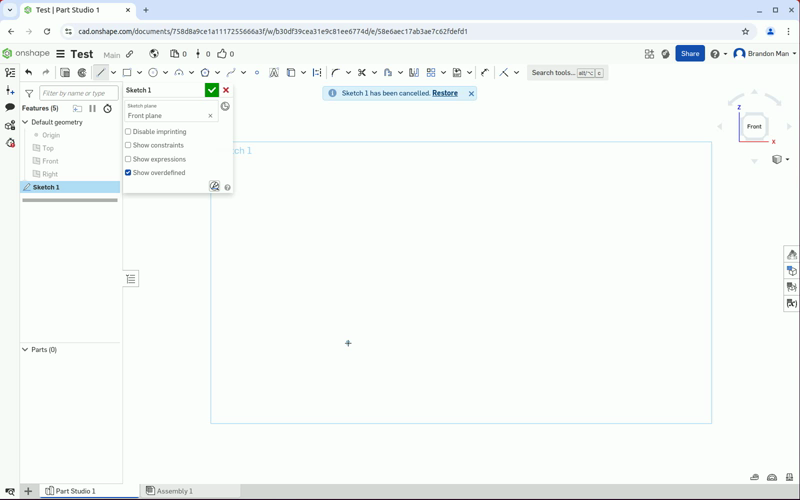
mouse_move(572, 342)
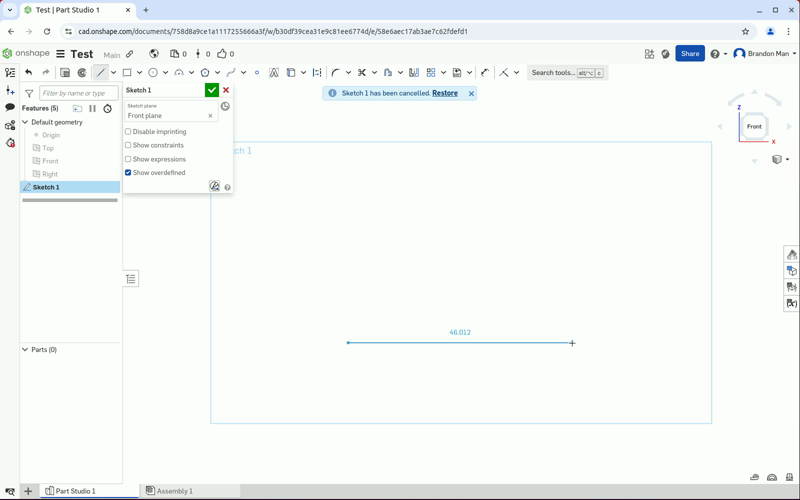
click(572, 342)
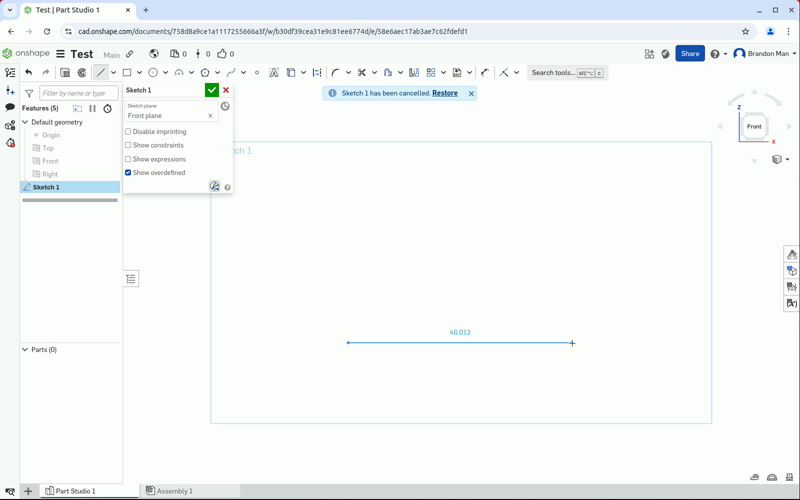
key_up(shift)
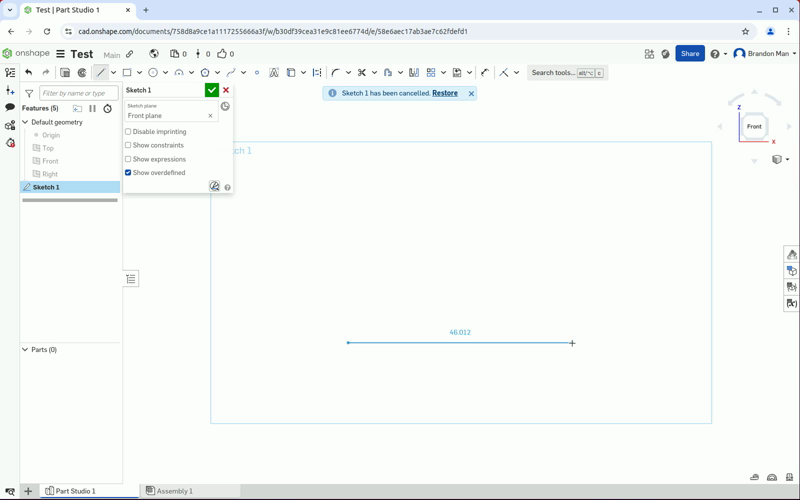
key_down(shift)
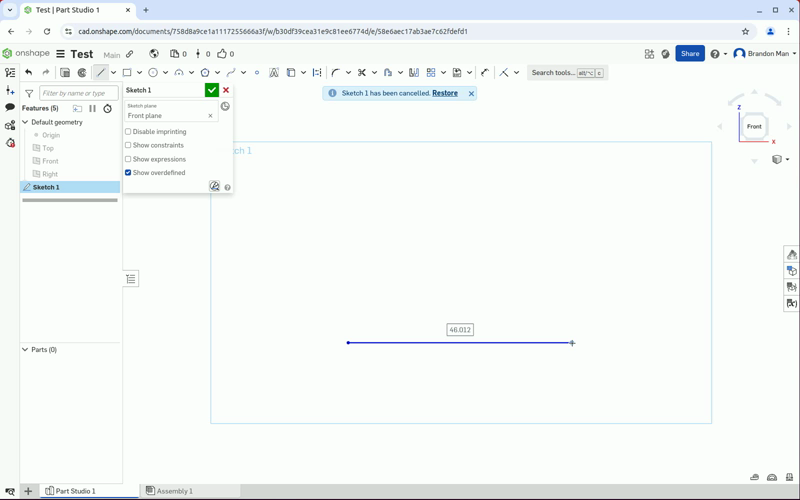
mouse_move(572, 213)
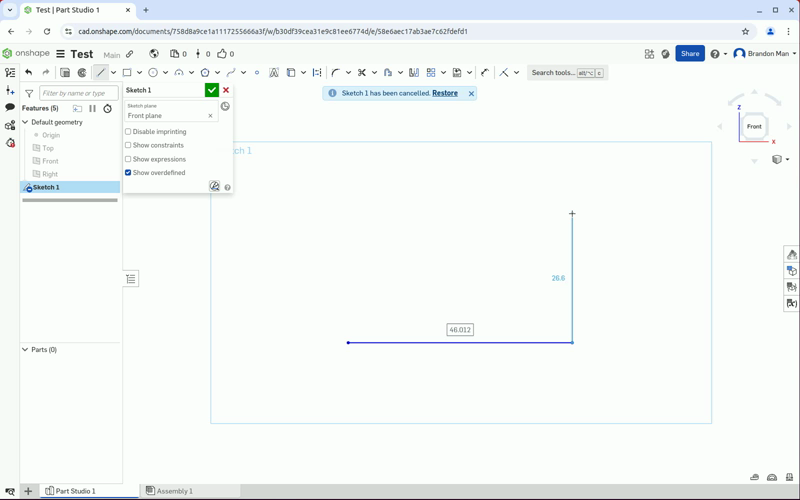
click(572, 213)
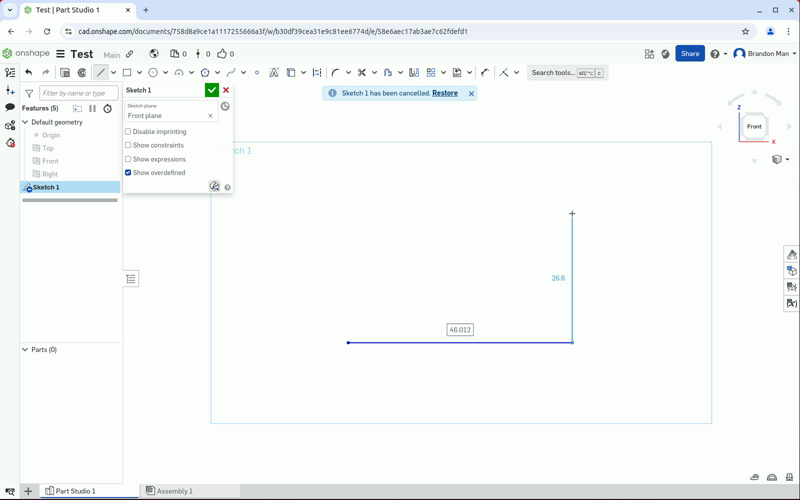
key_up(shift)
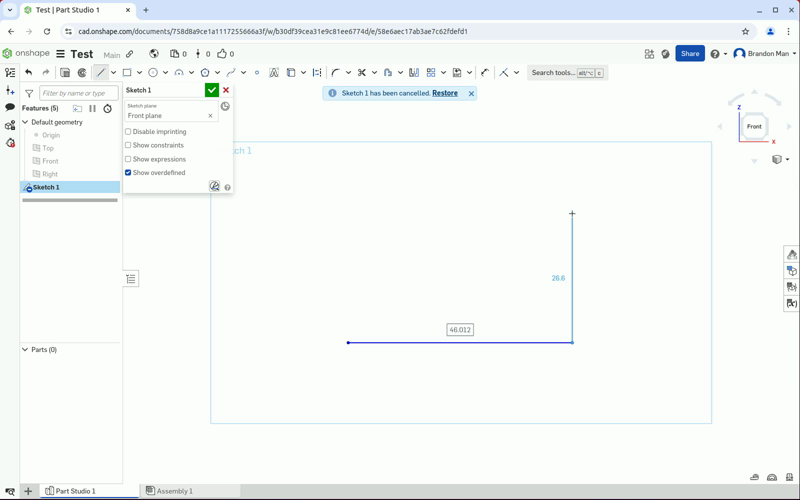
key_down(shift)
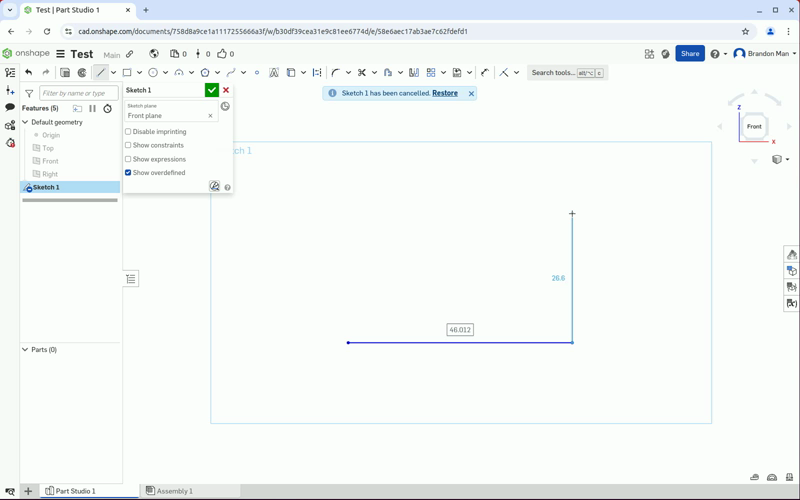
mouse_move(348, 213)
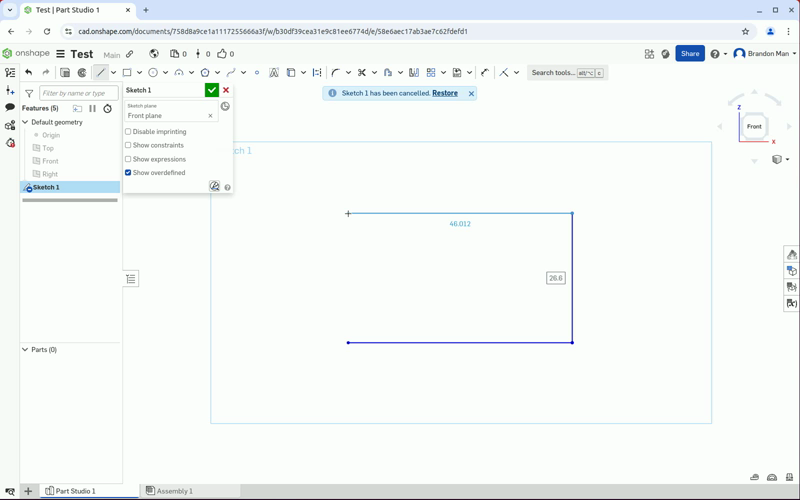
click(348, 213)
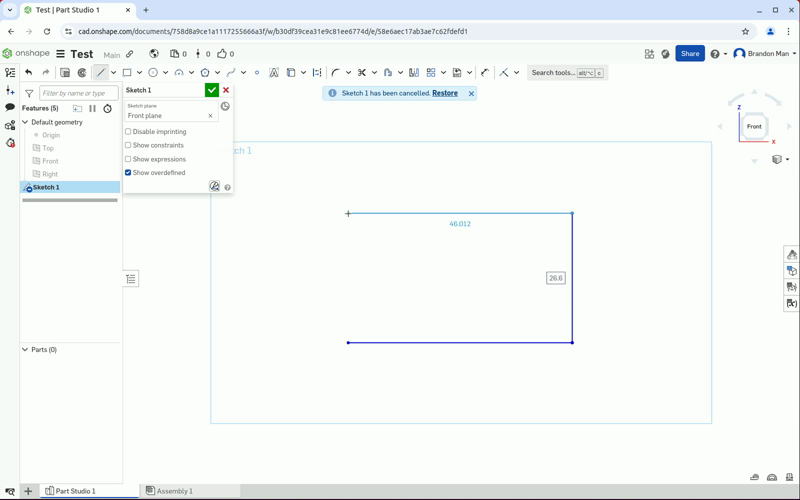
key_up(shift)
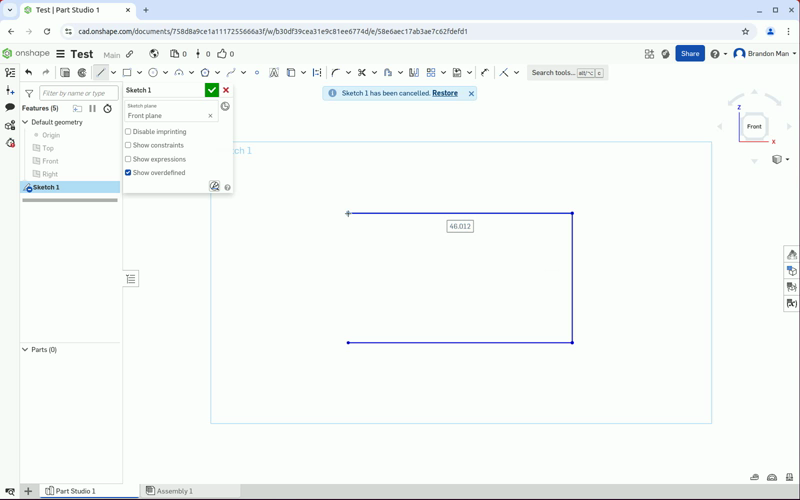
key_down(shift)
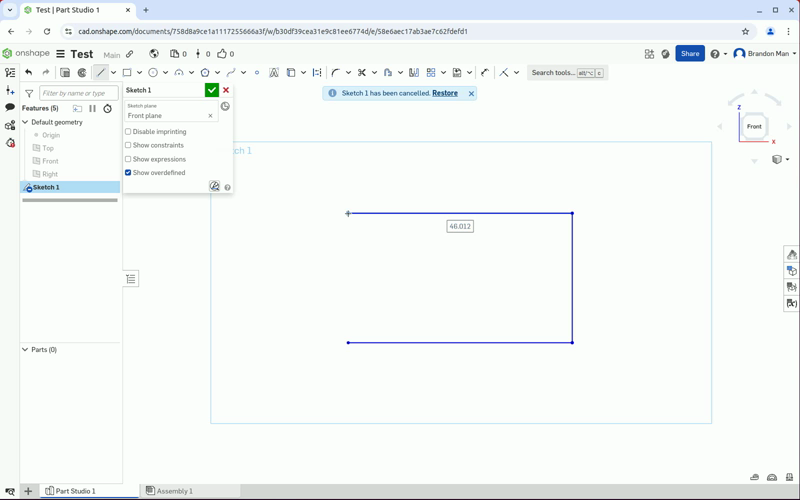
mouse_move(348, 342)
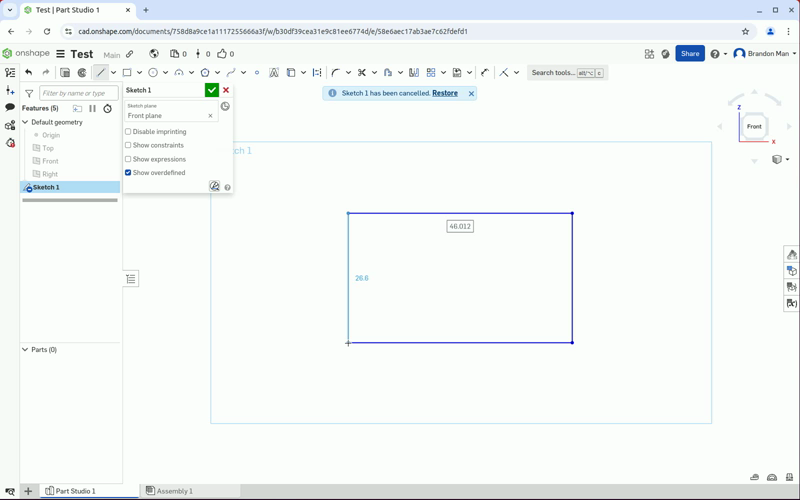
key_up(shift)
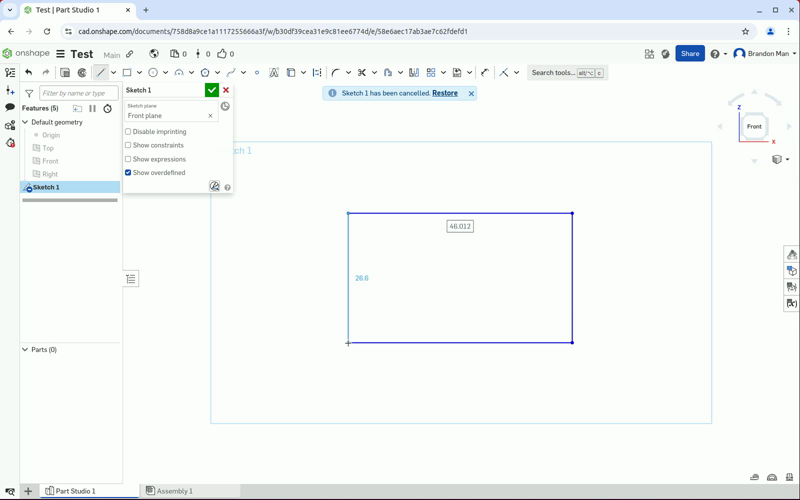
click(348, 342)
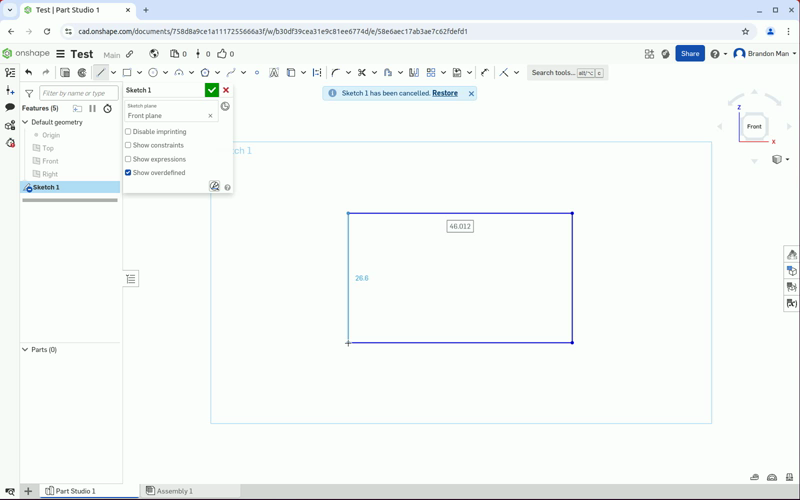
key(esc)
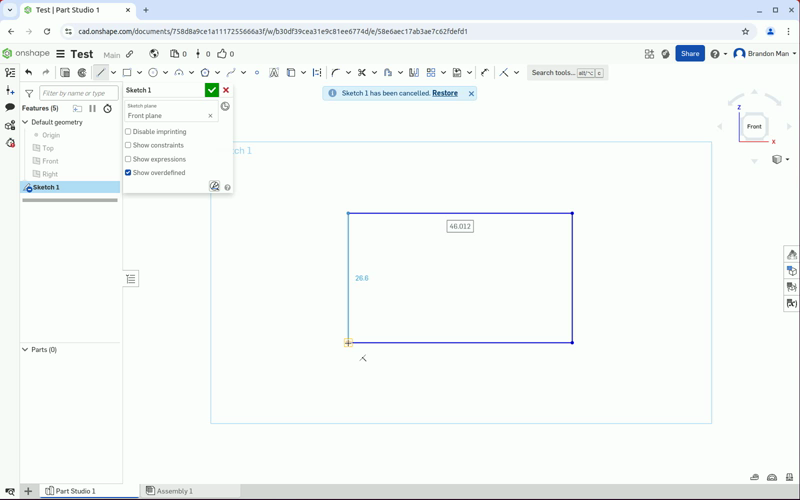
mouse_move(390, 275)
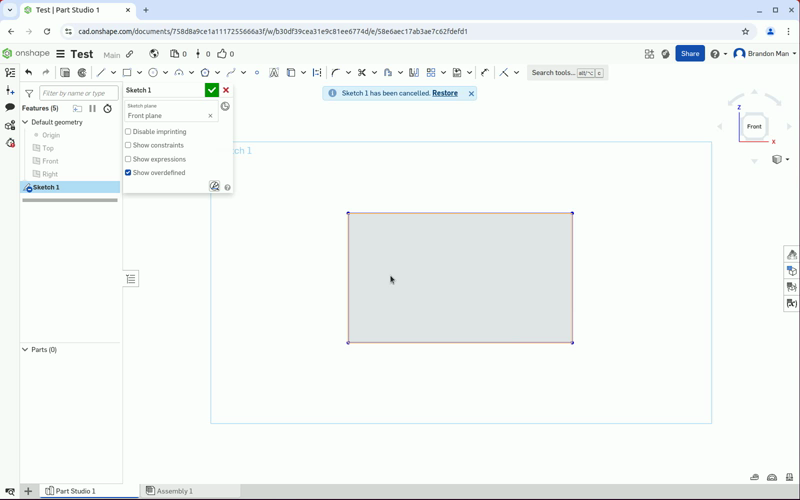
click(390, 275)
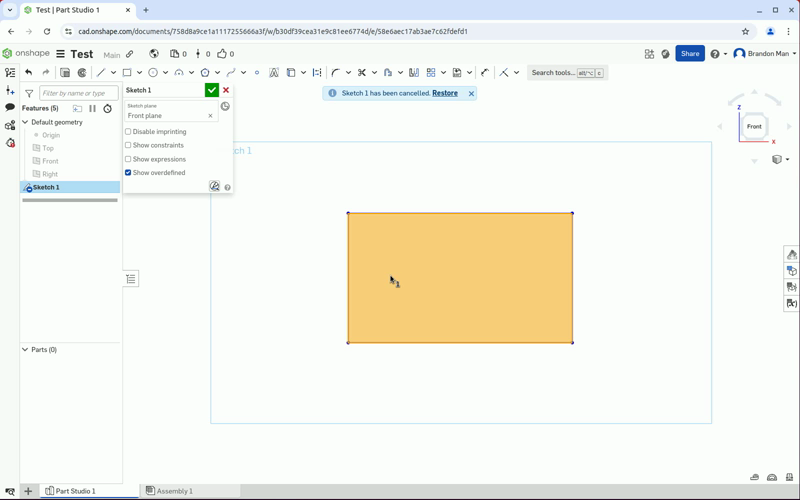
mouse_move(73, 352)
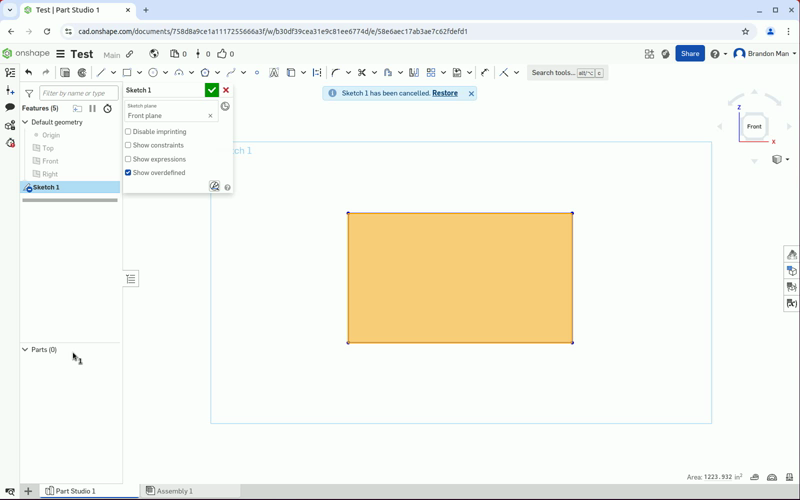
key(shift+y)
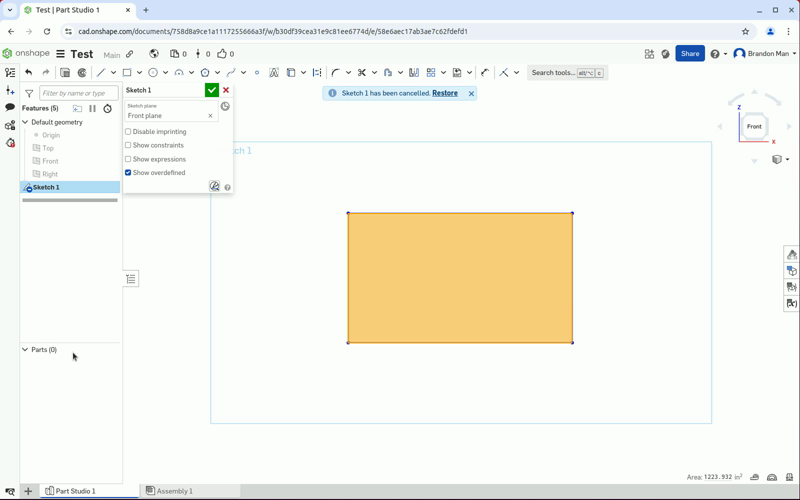
key(shift+e)
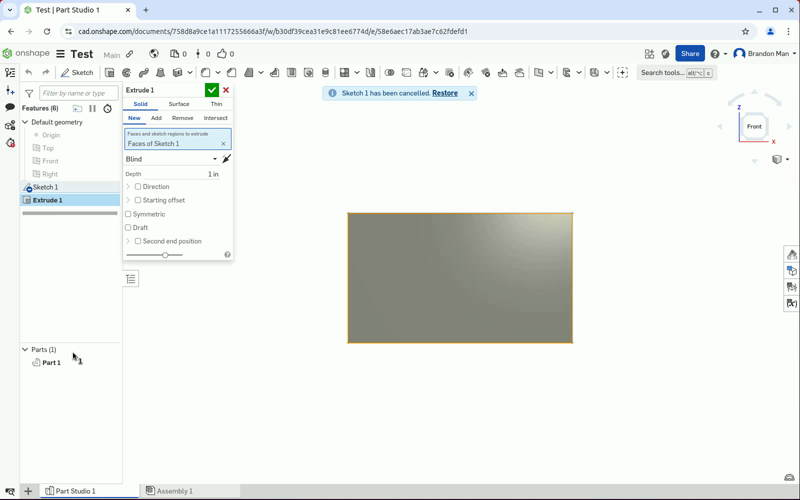
mouse_move(143, 106)
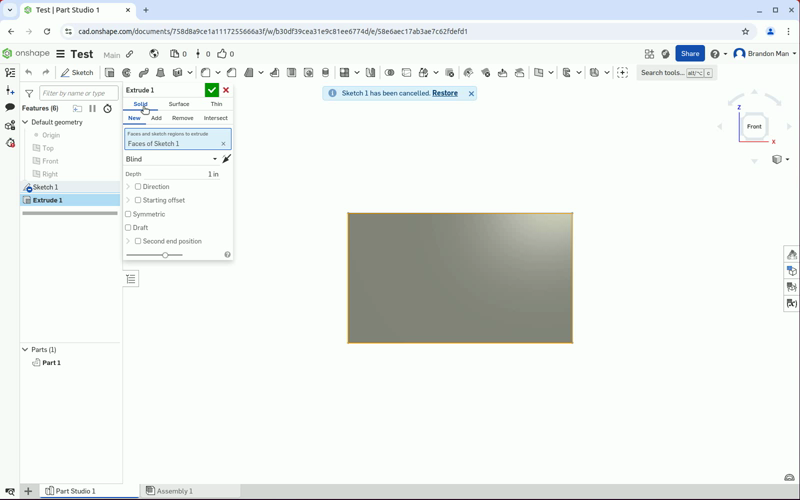
click(143, 106)
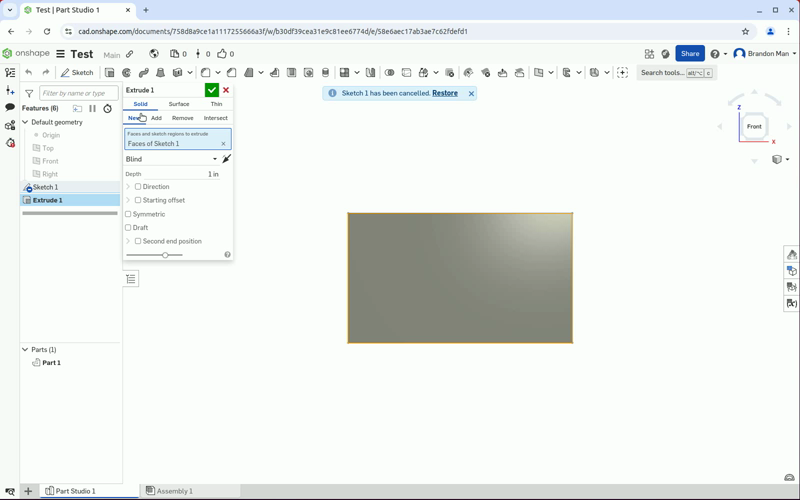
mouse_move(137, 120)
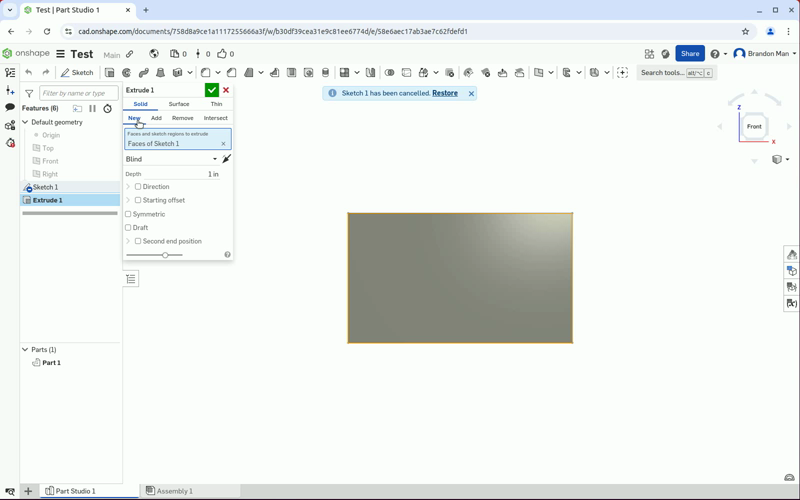
click(137, 120)
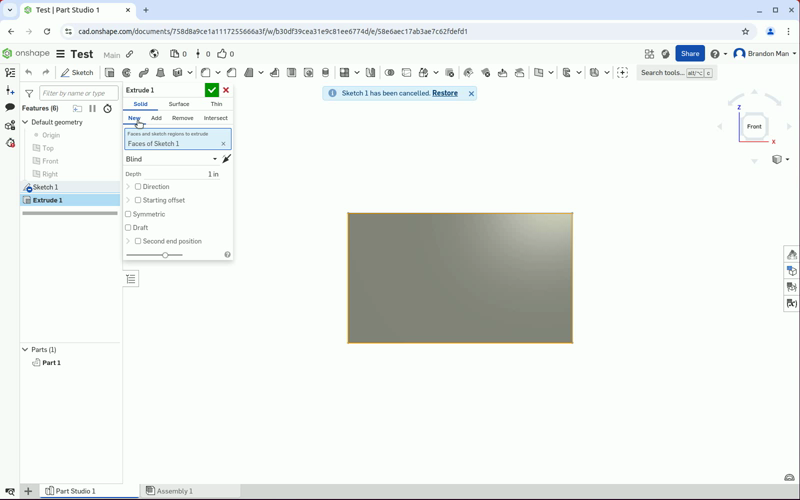
key(tab, 4)
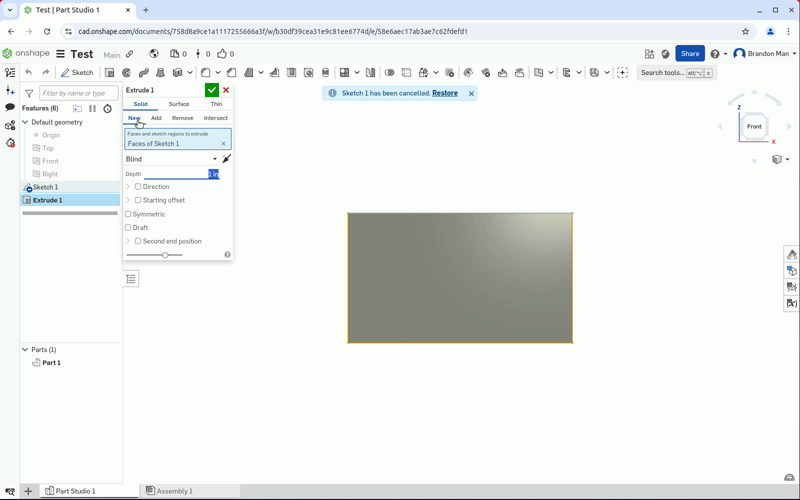
text(2.166)
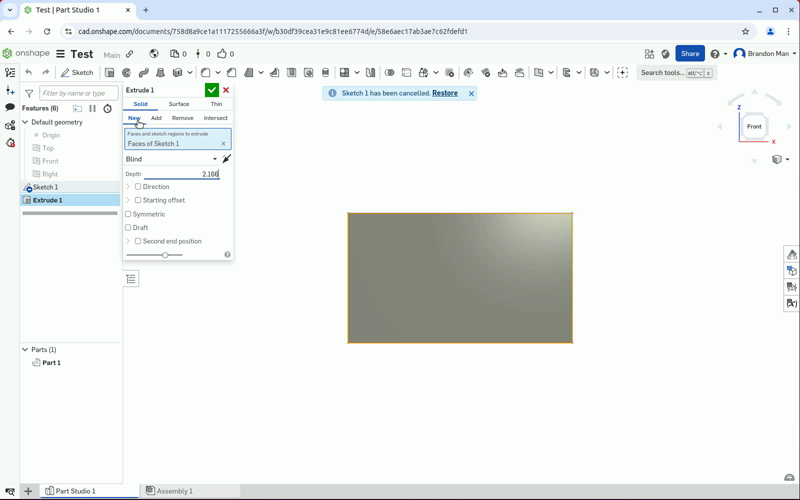
key(enter)
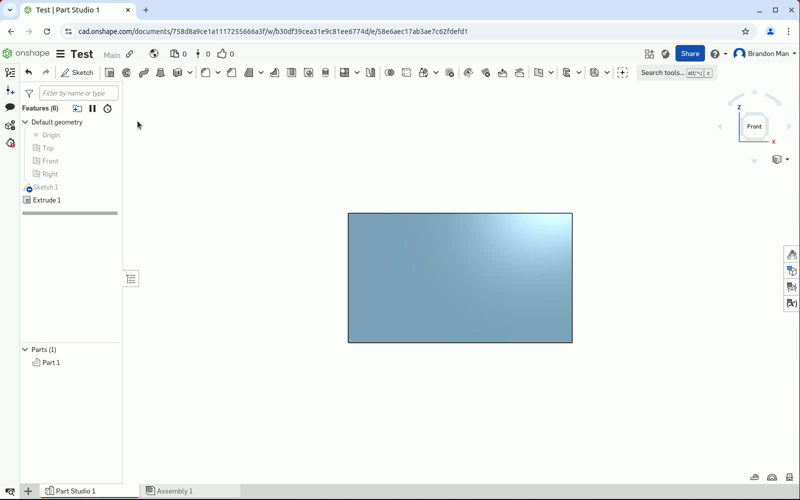
key(shift+h)
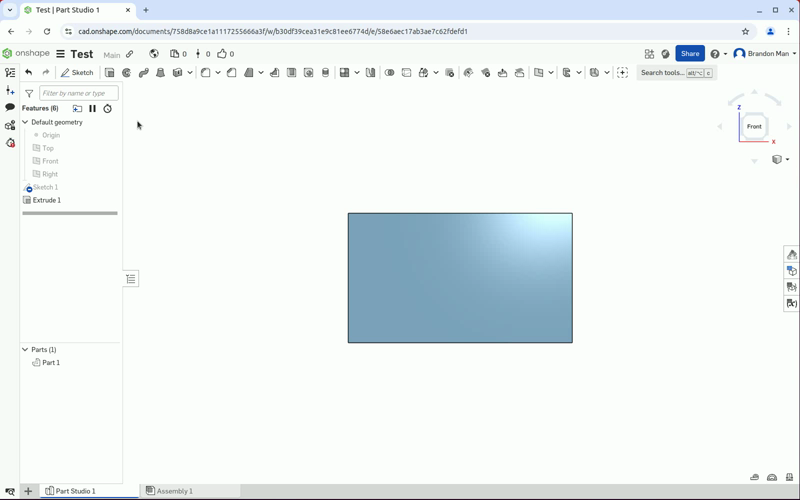
key(shift+h)
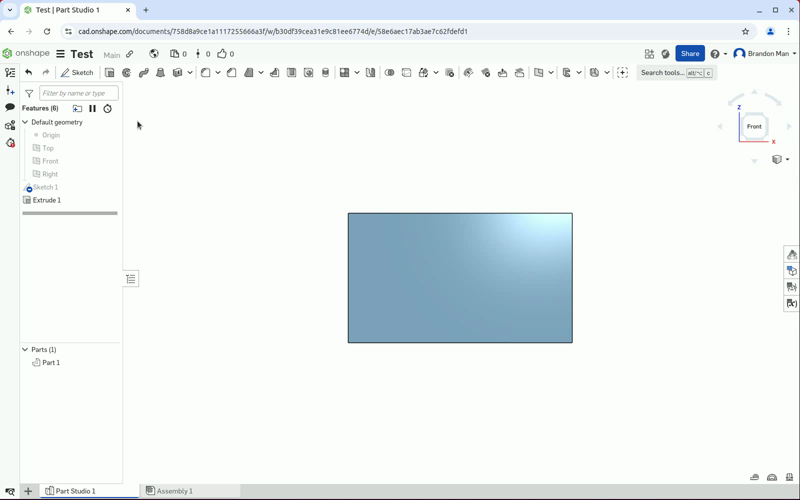
mouse_move(73, 189)
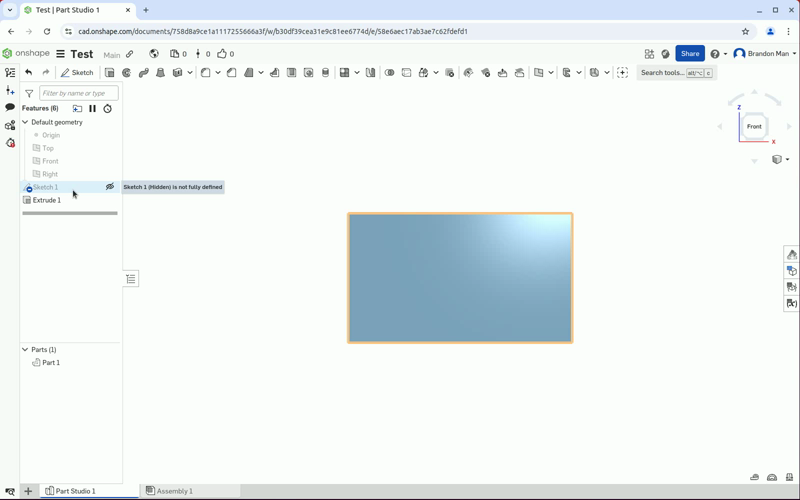
click(73, 189)
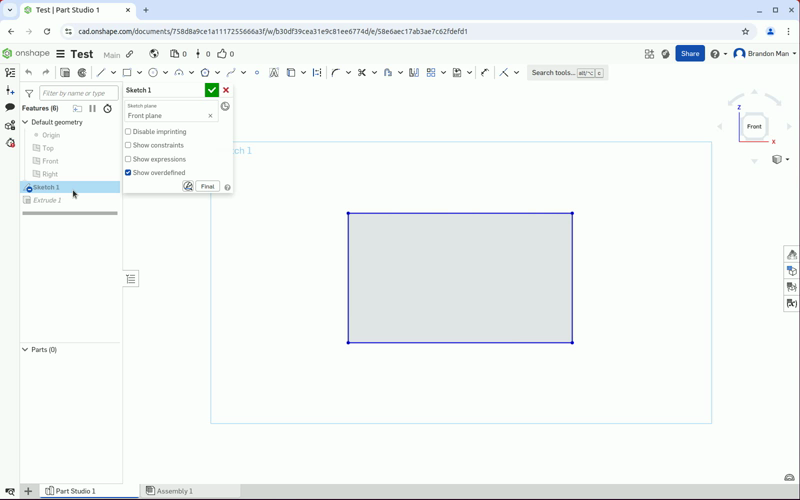
mouse_move(229, 92)
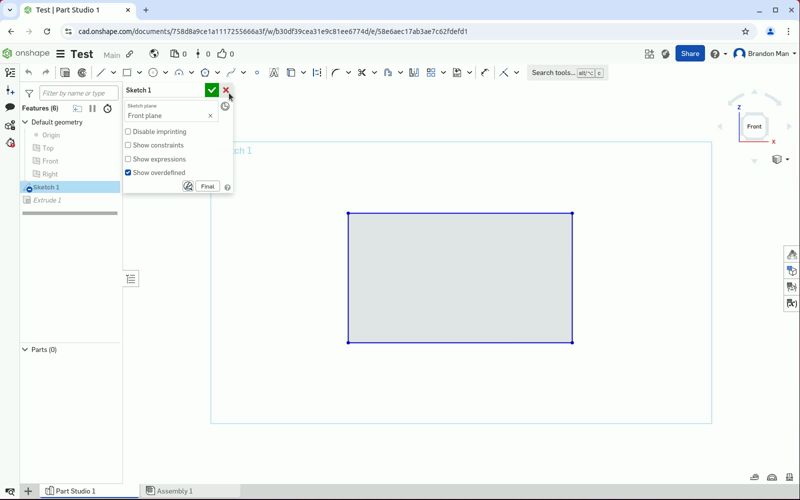
click(229, 92)
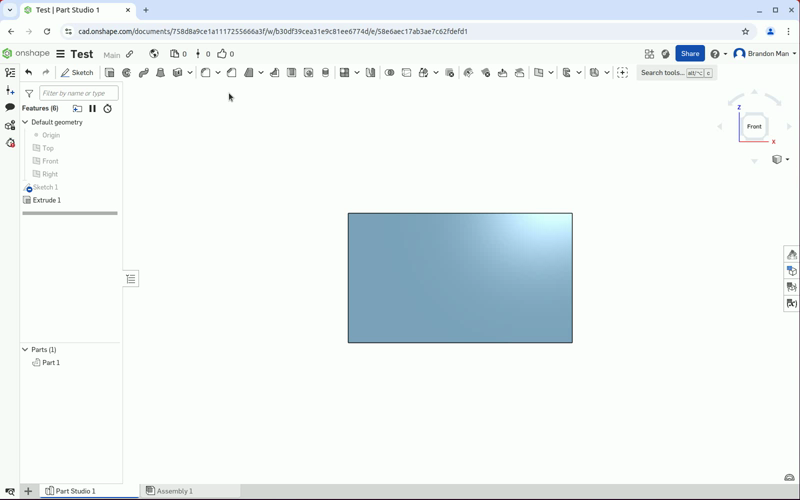
mouse_move(541, 75)
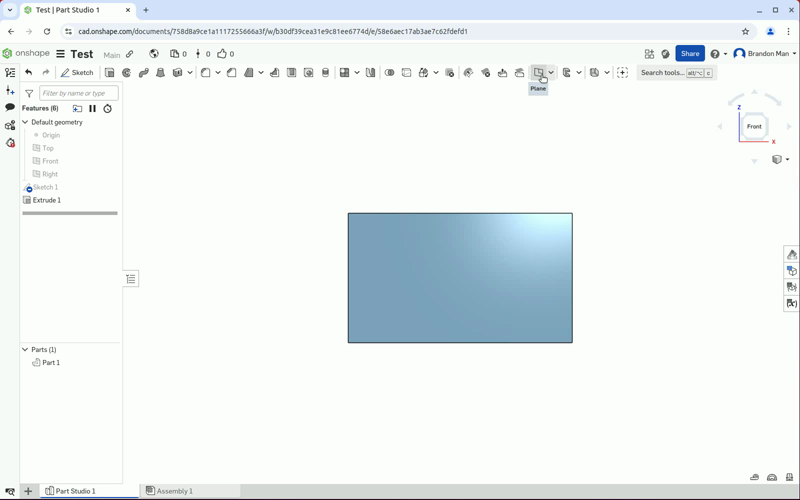
click(541, 75)
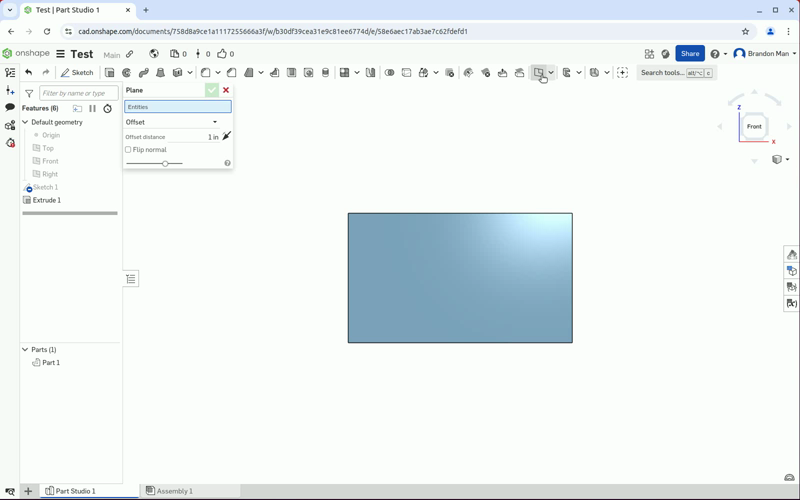
mouse_move(73, 163)
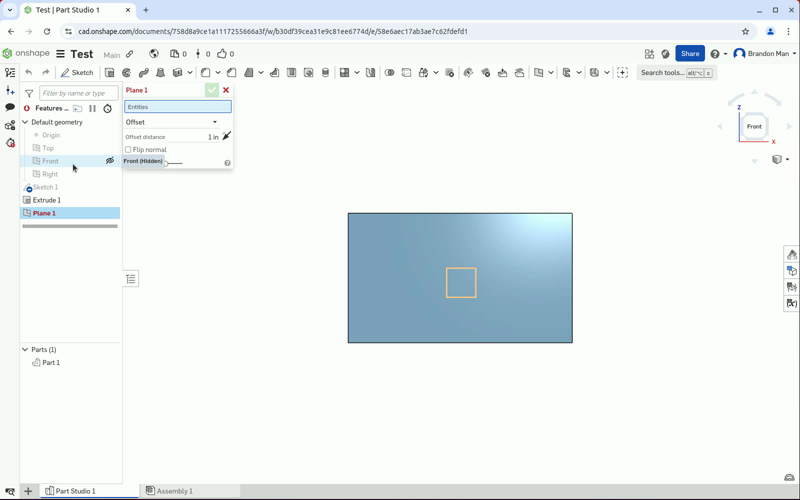
click(73, 163)
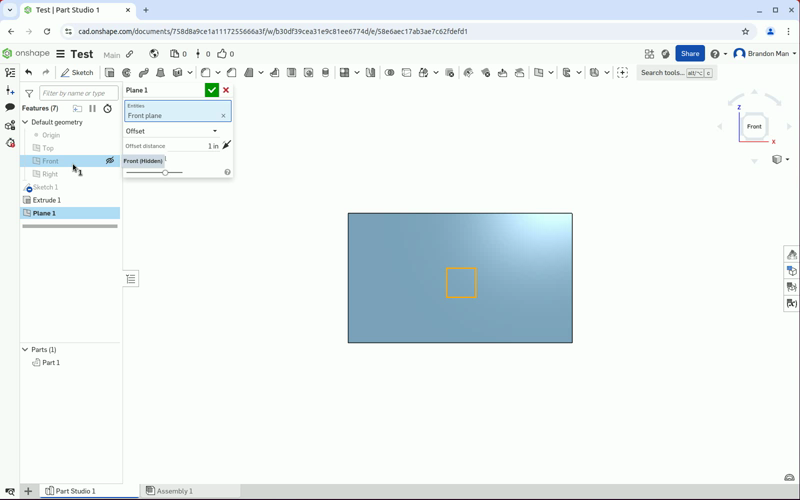
key(tab, 2)
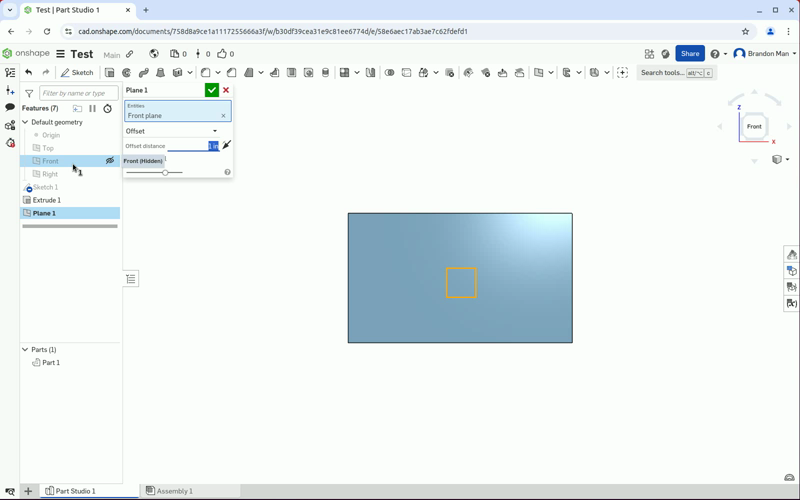
text(2.157)
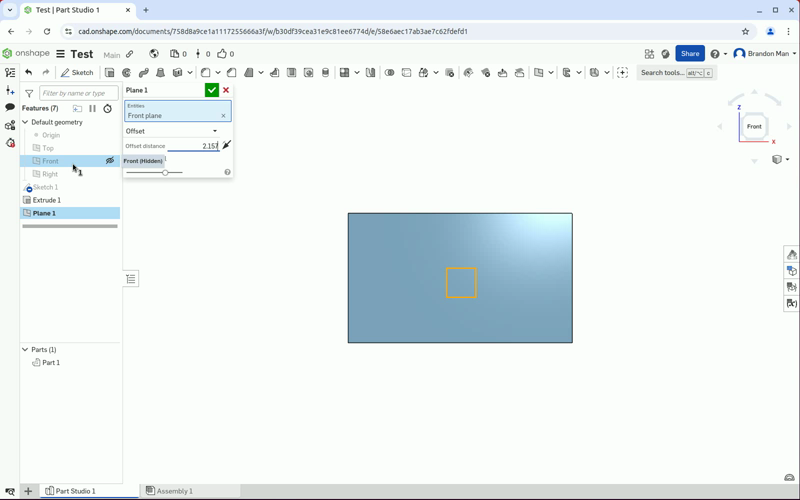
key(enter, 2)
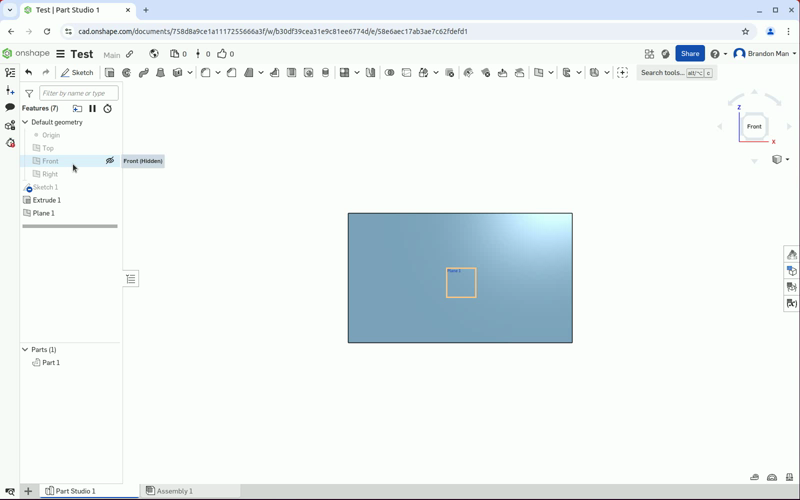
key(shift+s)
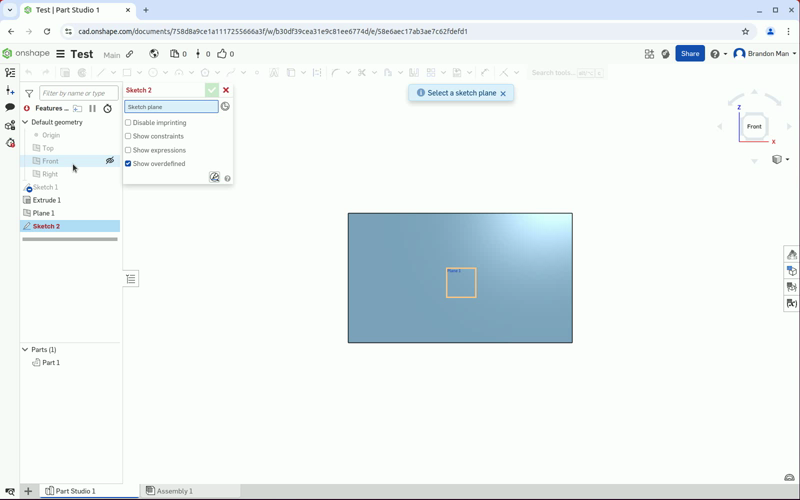
mouse_move(73, 215)
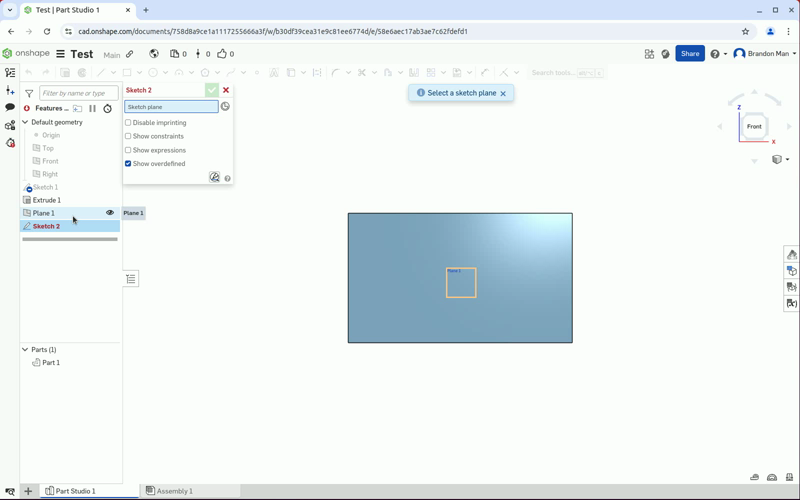
click(73, 215)
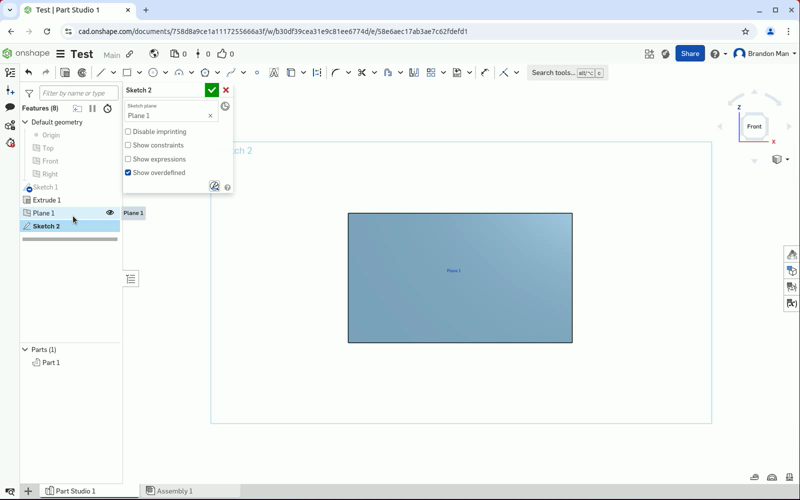
mouse_move(73, 352)
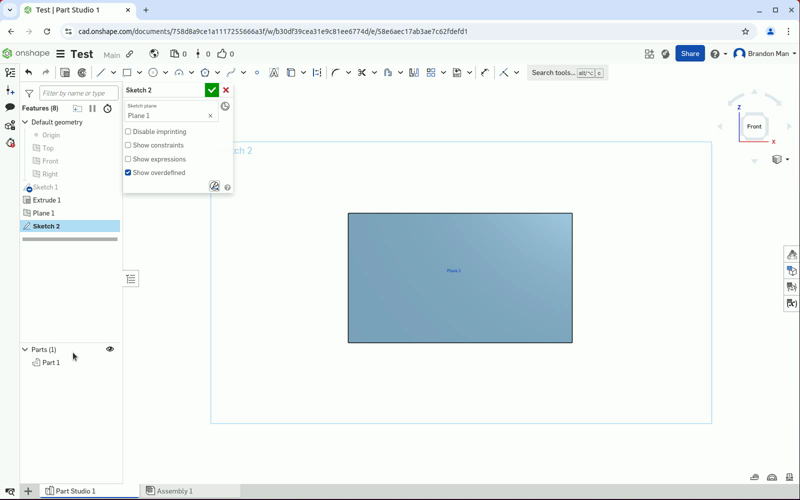
key(y)
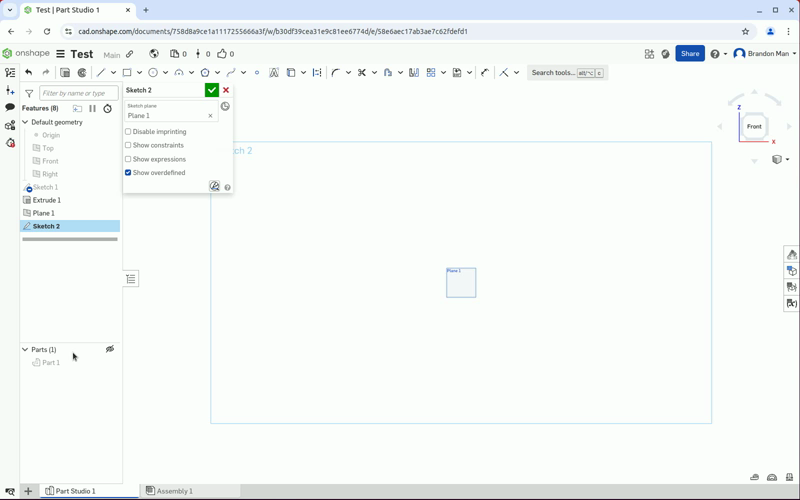
key(l)
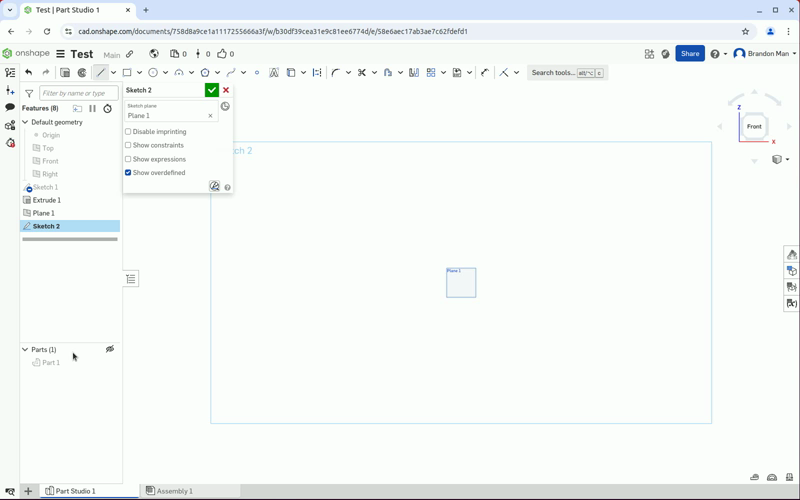
key_down(shift)
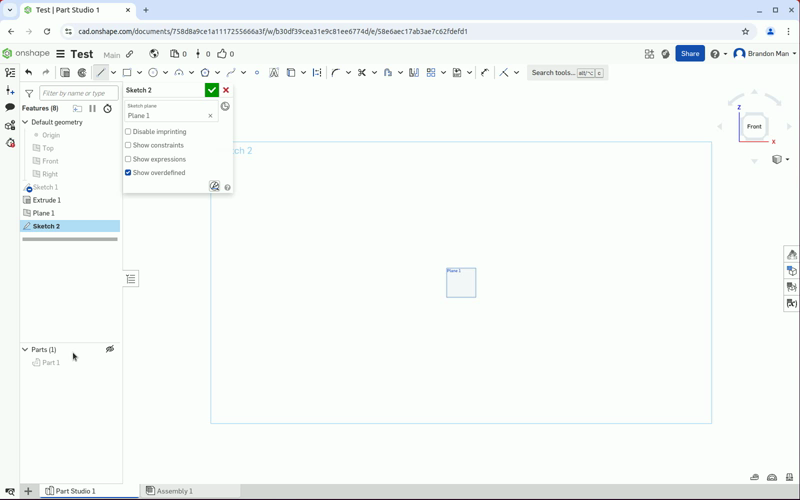
mouse_move(350, 341)
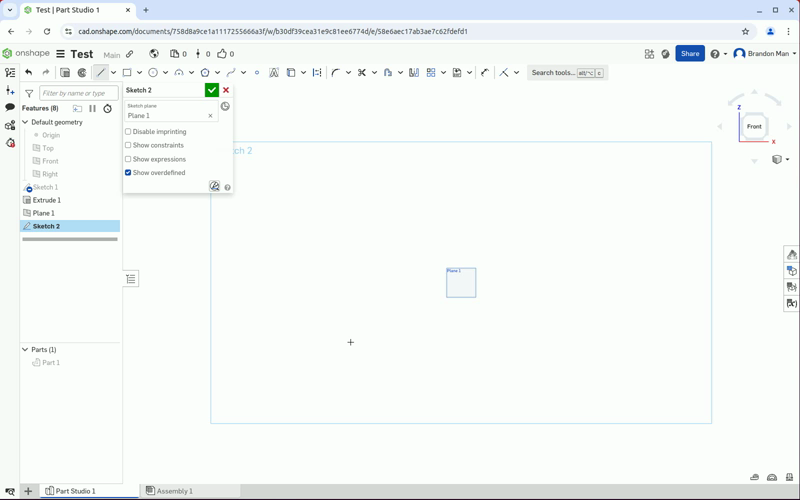
click(350, 341)
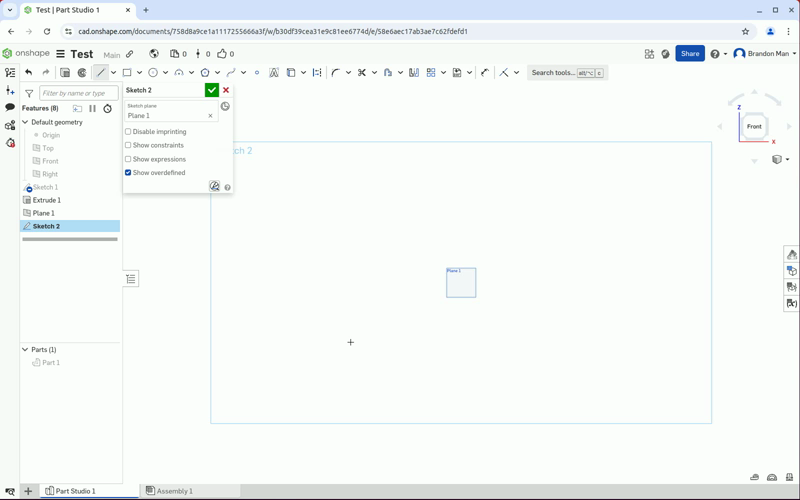
key_up(shift)
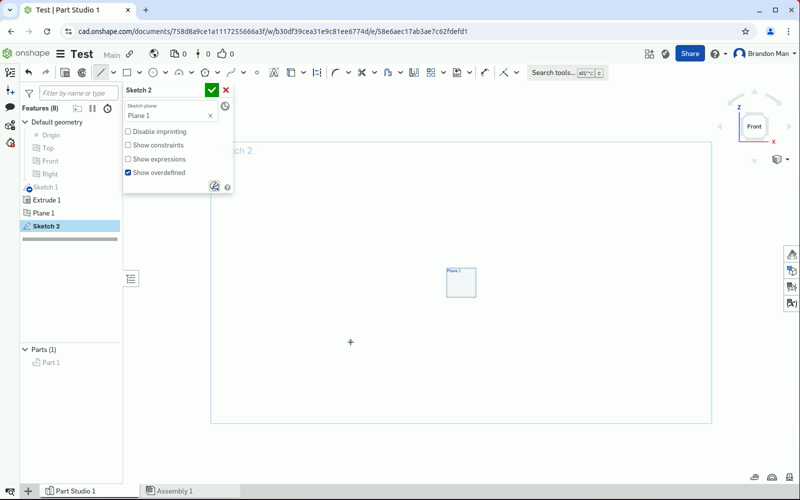
key_down(shift)
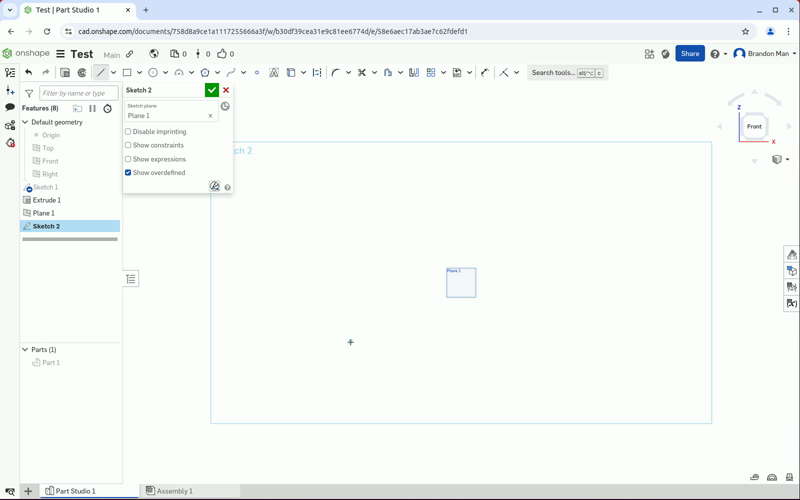
mouse_move(570, 341)
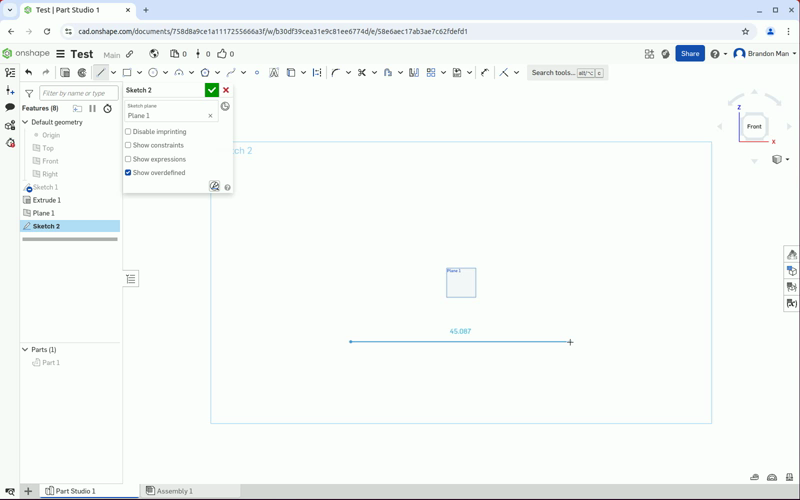
click(570, 341)
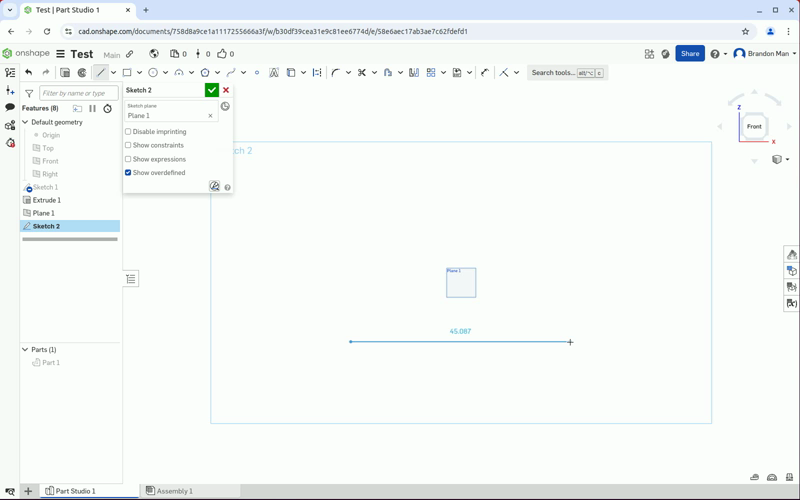
key_up(shift)
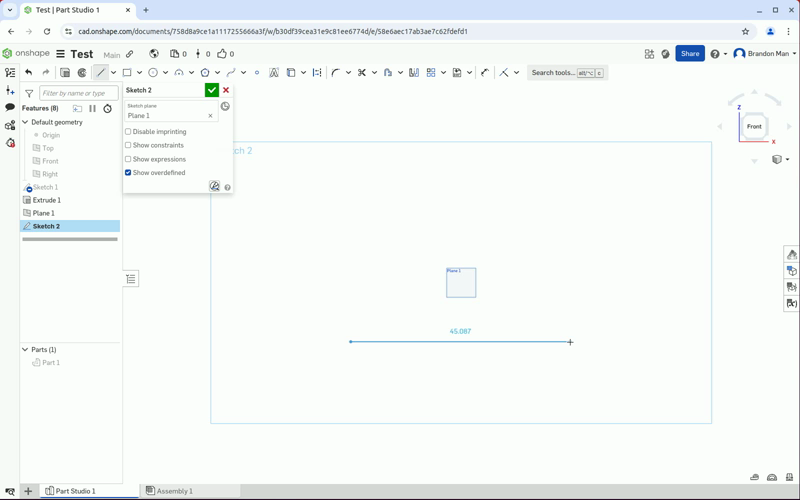
key_down(shift)
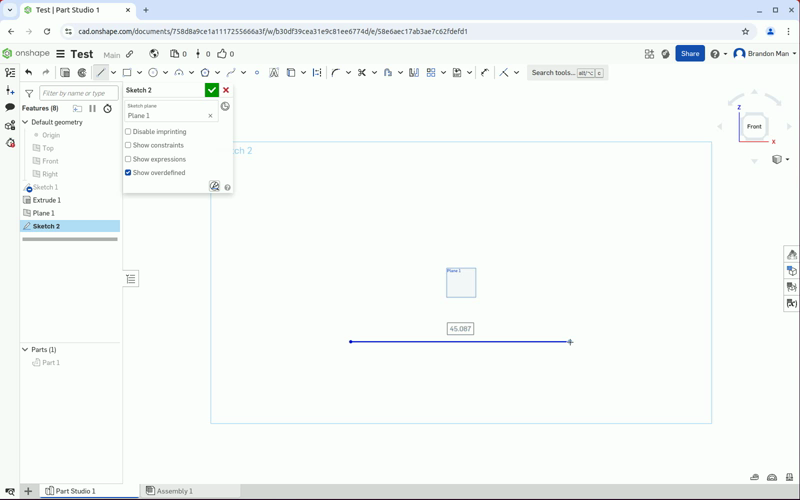
mouse_move(570, 214)
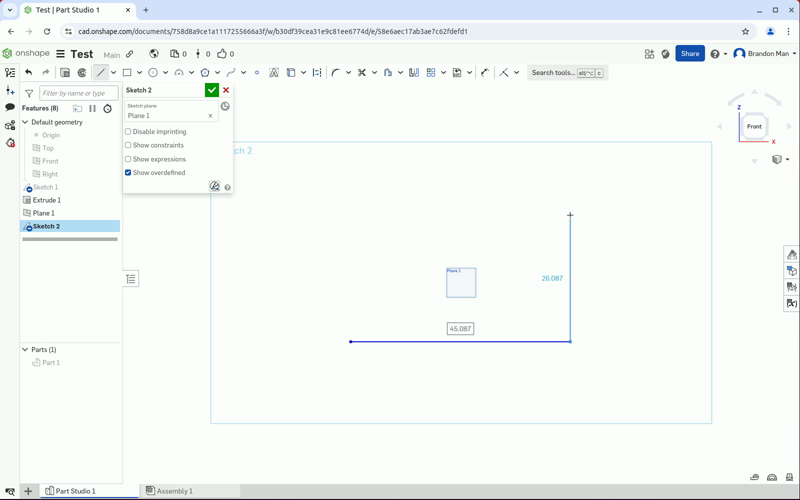
click(570, 214)
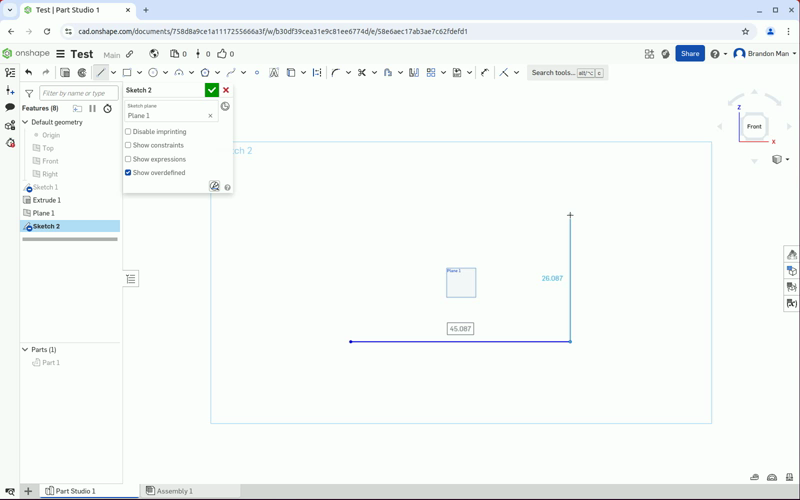
key_up(shift)
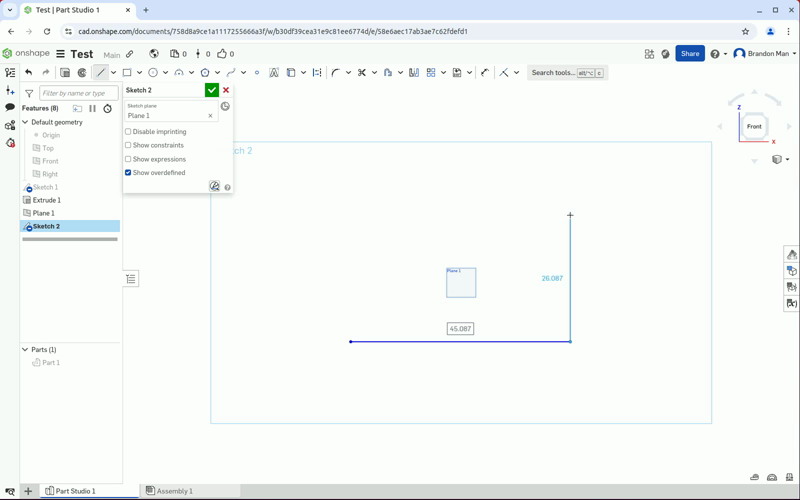
key_down(shift)
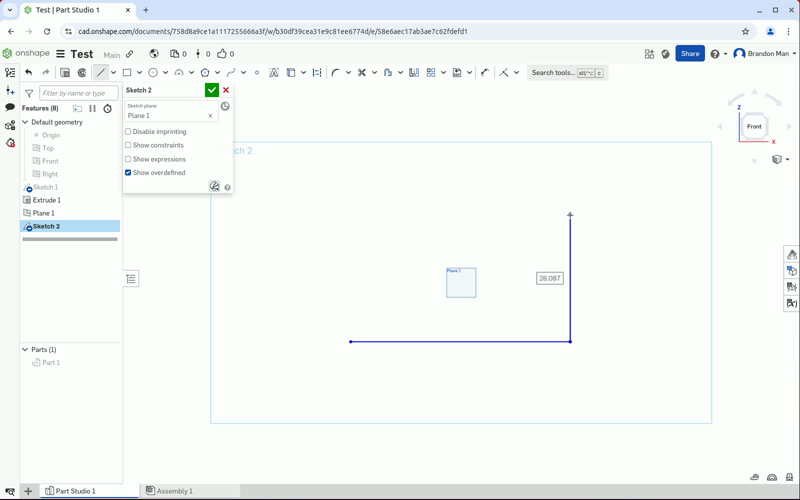
mouse_move(350, 214)
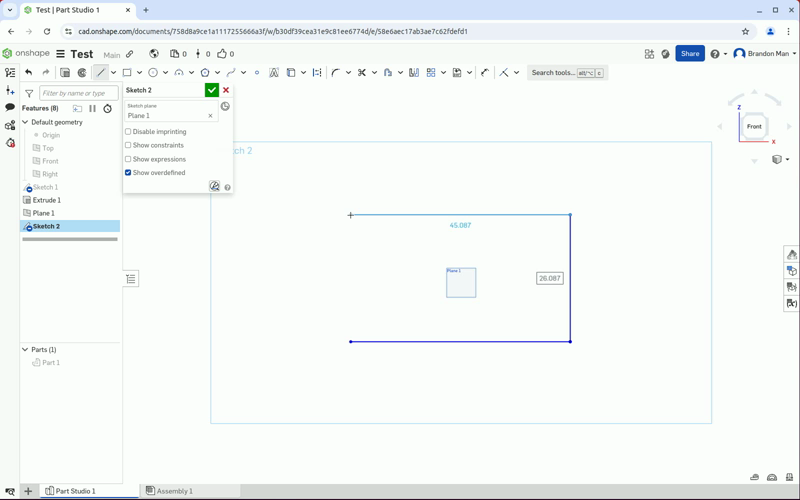
click(350, 214)
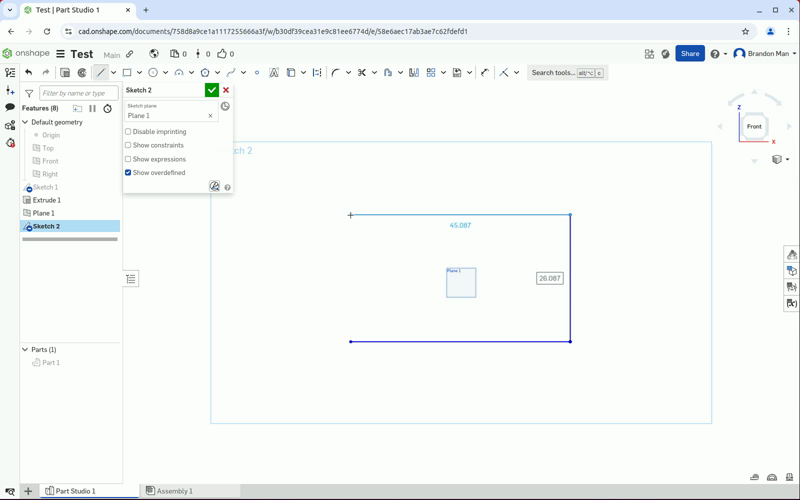
key_up(shift)
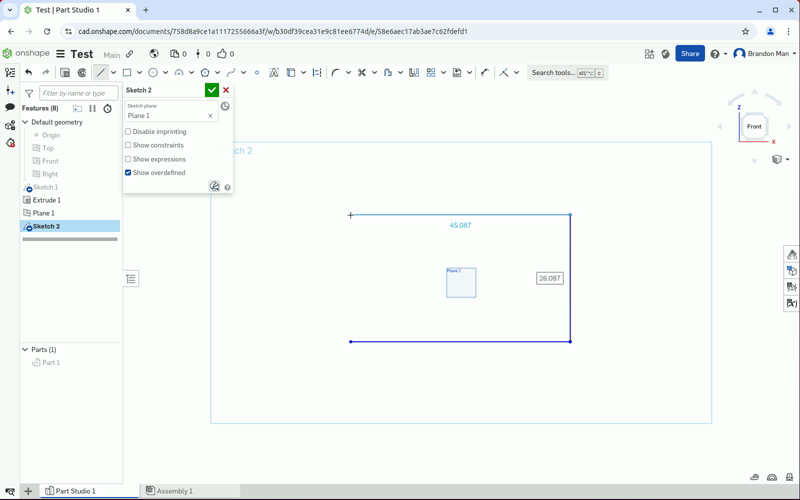
key_down(shift)
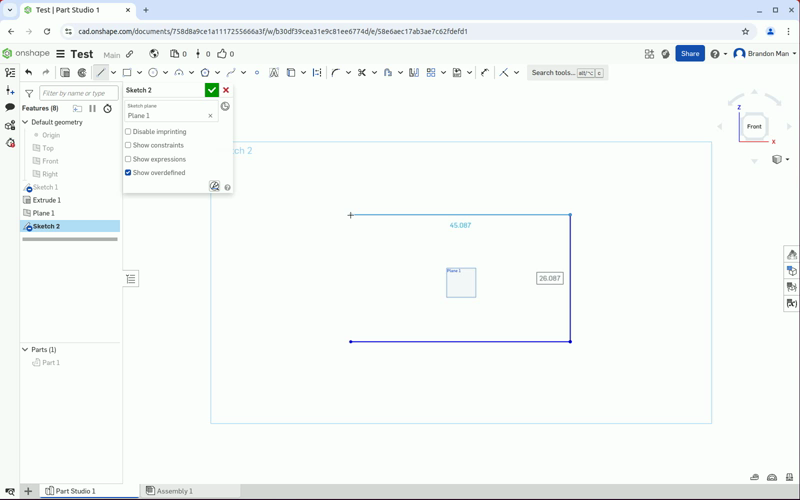
mouse_move(350, 341)
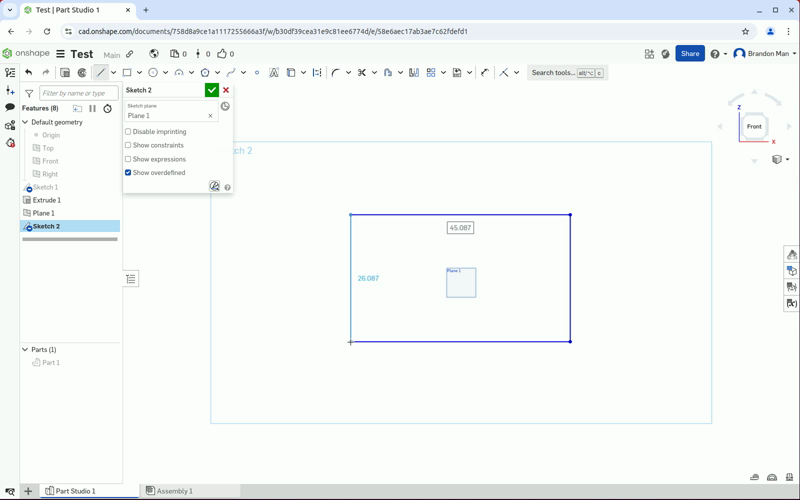
key_up(shift)
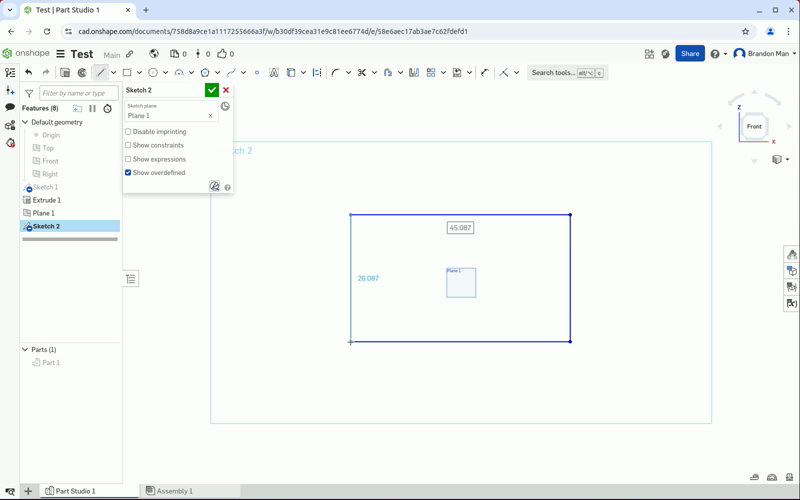
click(350, 341)
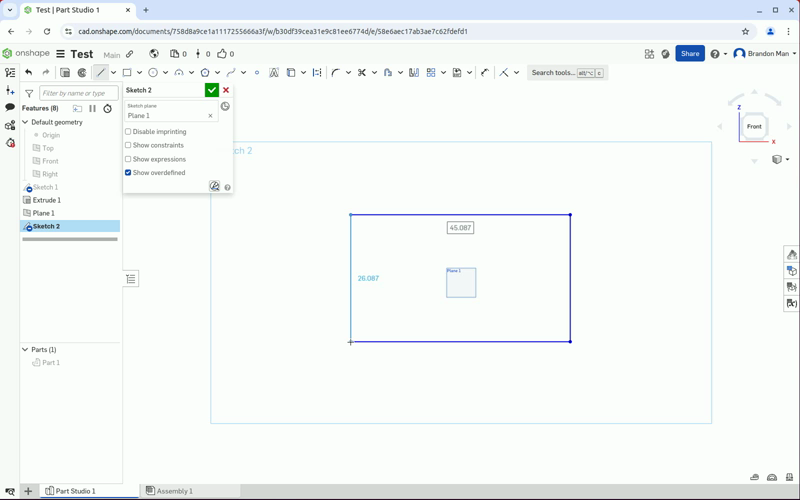
key(esc)
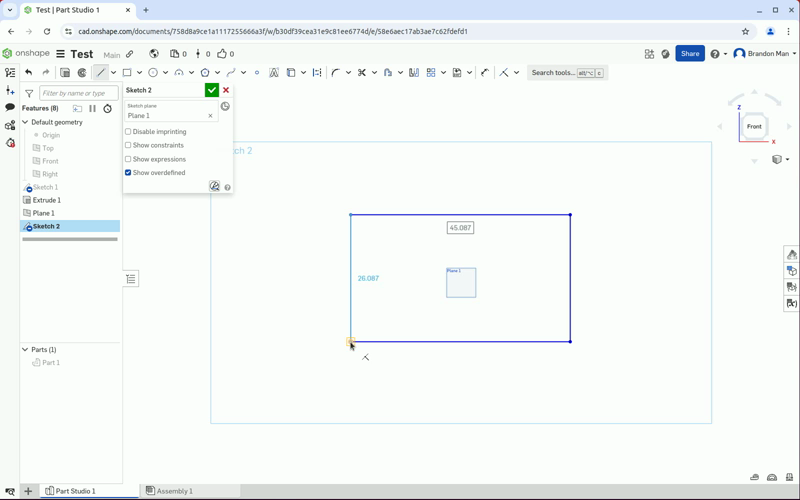
mouse_move(425, 279)
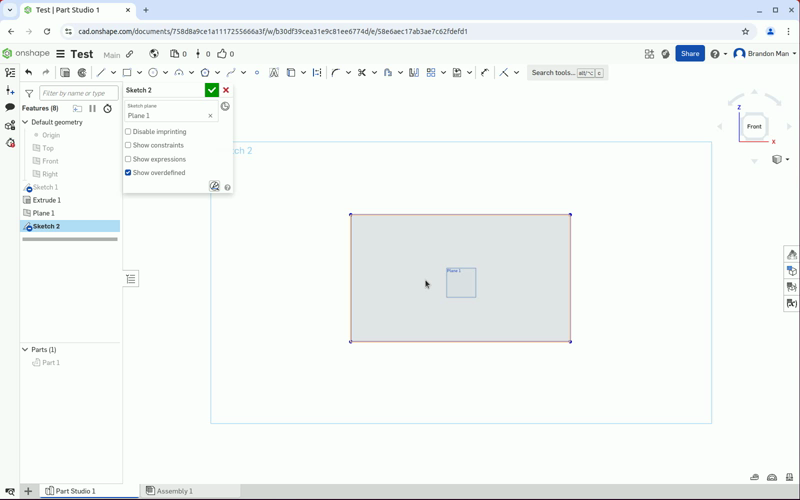
click(425, 279)
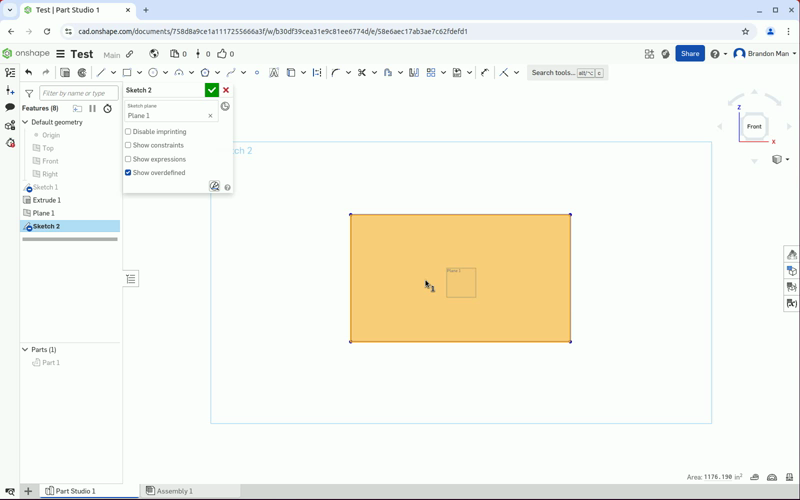
mouse_move(73, 352)
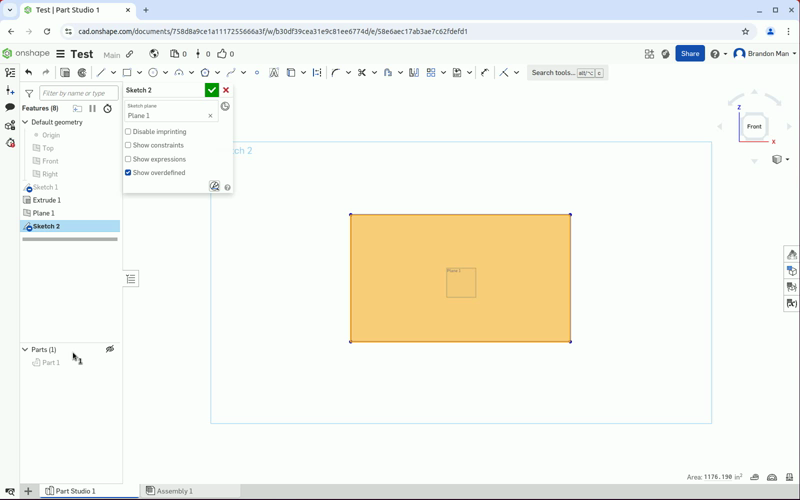
key(shift+y)
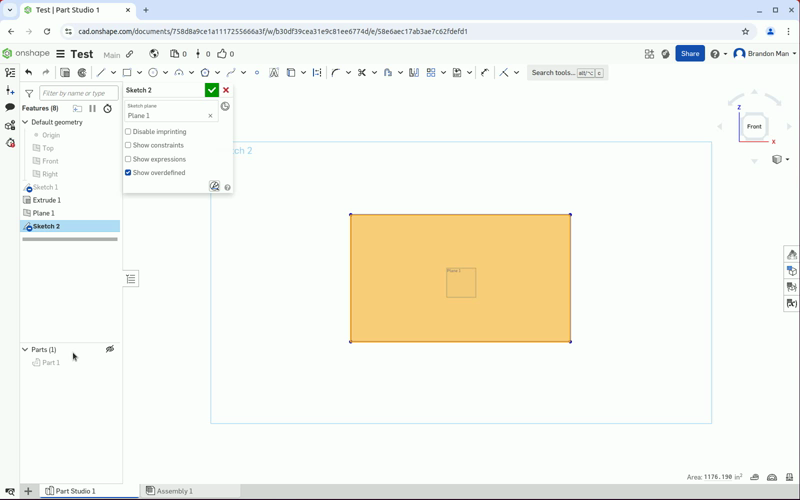
key(shift+e)
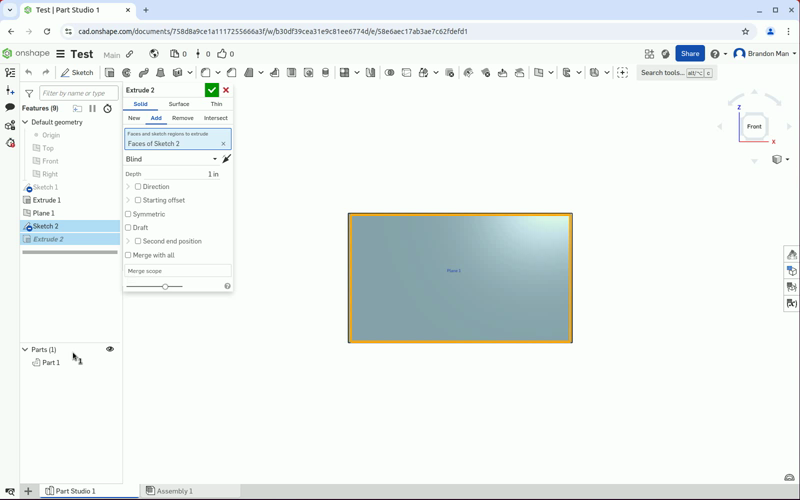
mouse_move(143, 106)
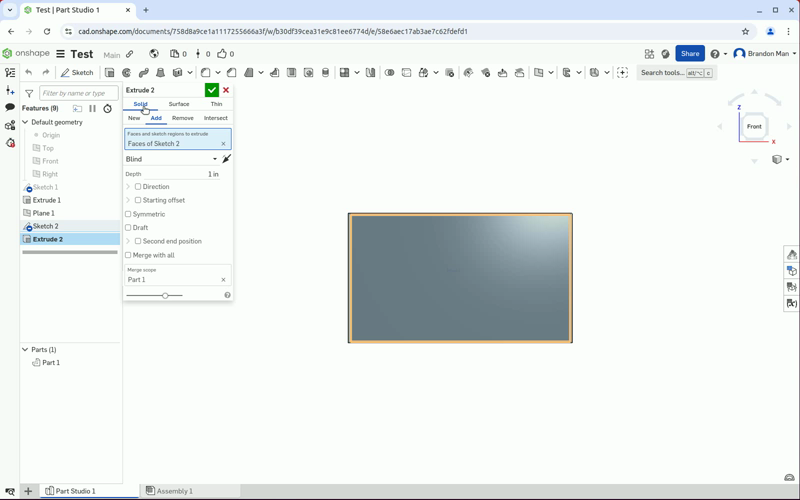
click(143, 106)
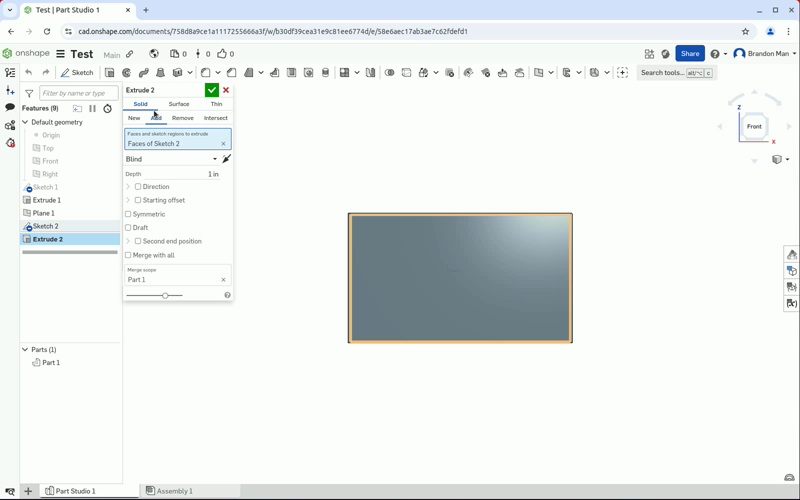
mouse_move(186, 120)
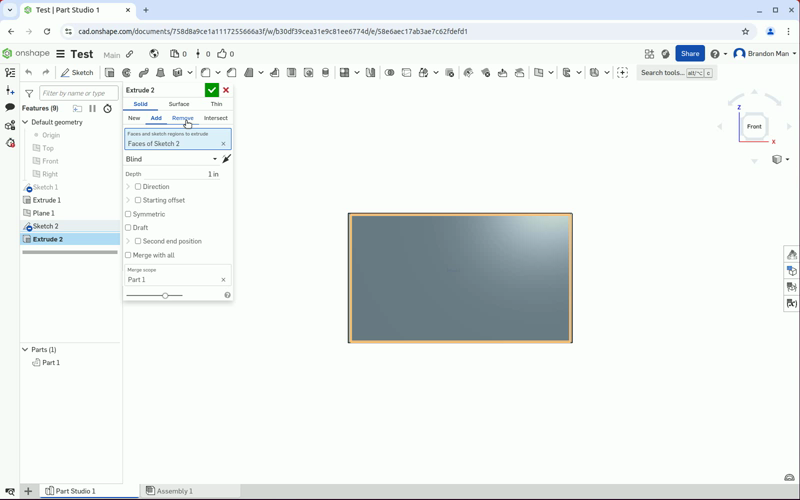
click(186, 120)
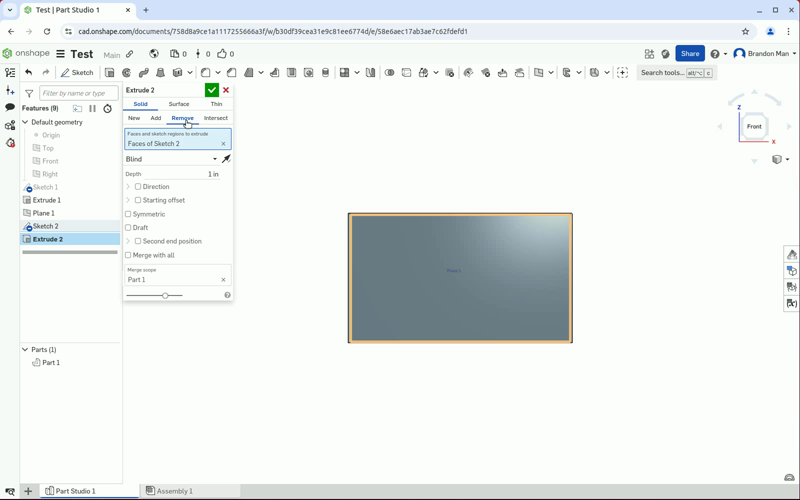
key(tab, 4)
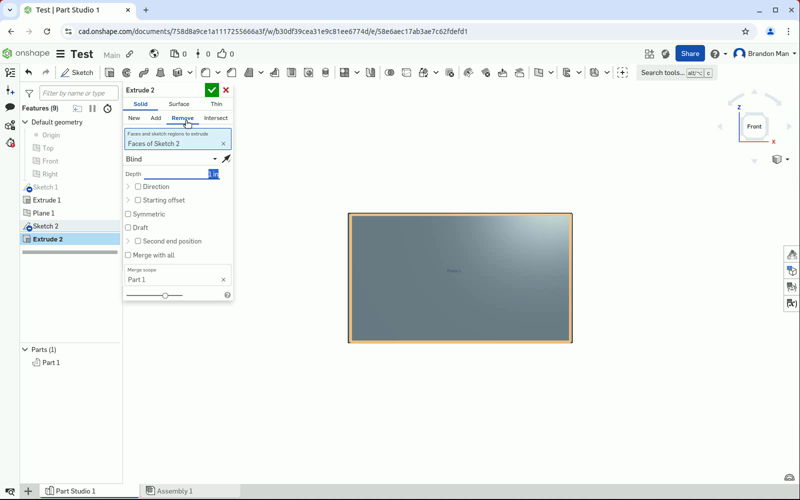
text(0.241)
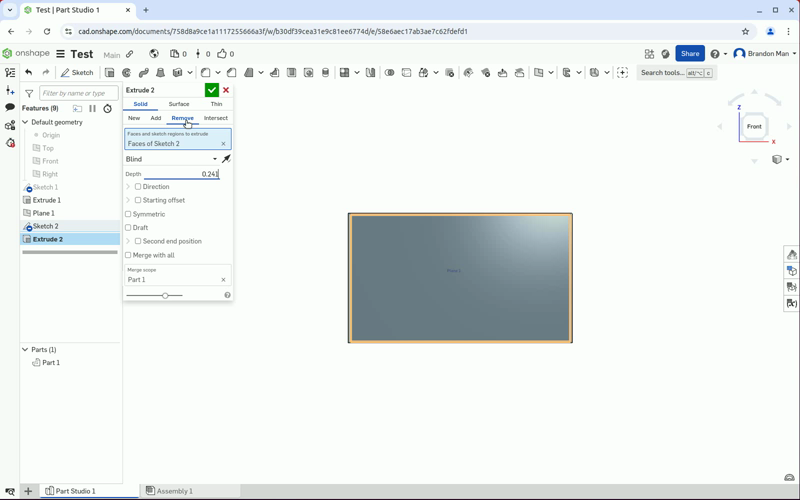
key(tab, 6)
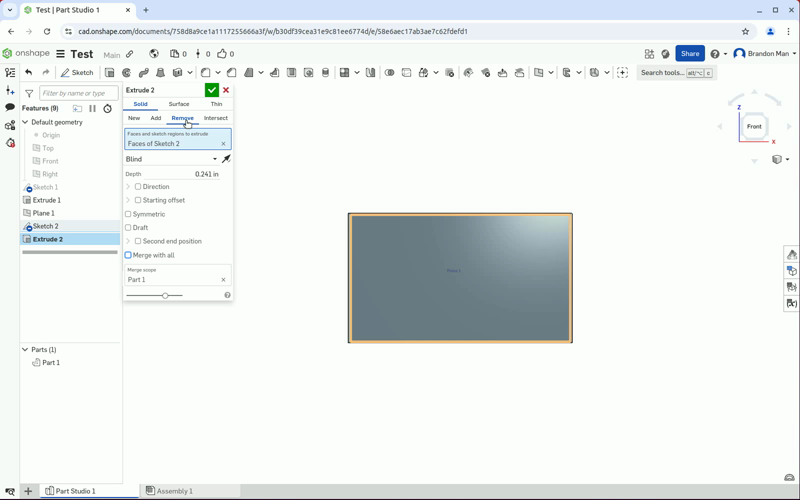
key(space)
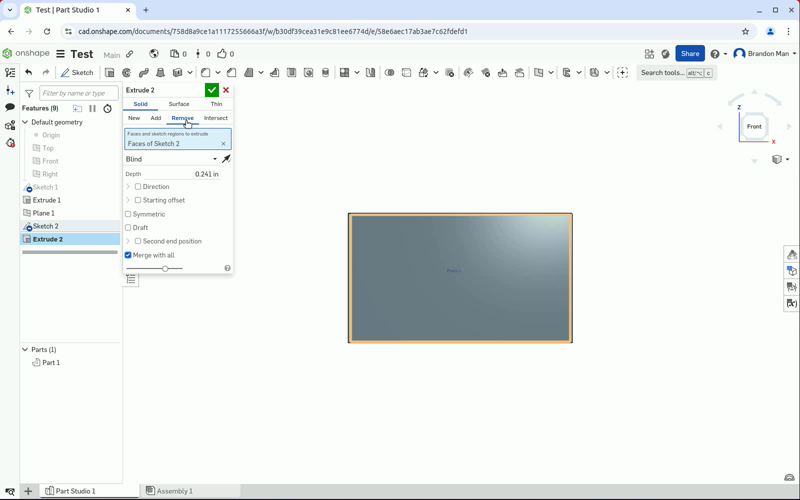
key(enter)
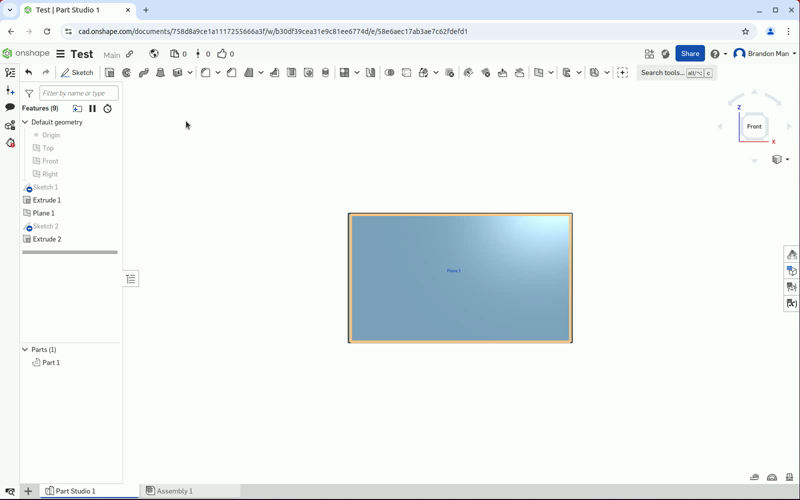
key(shift+h)
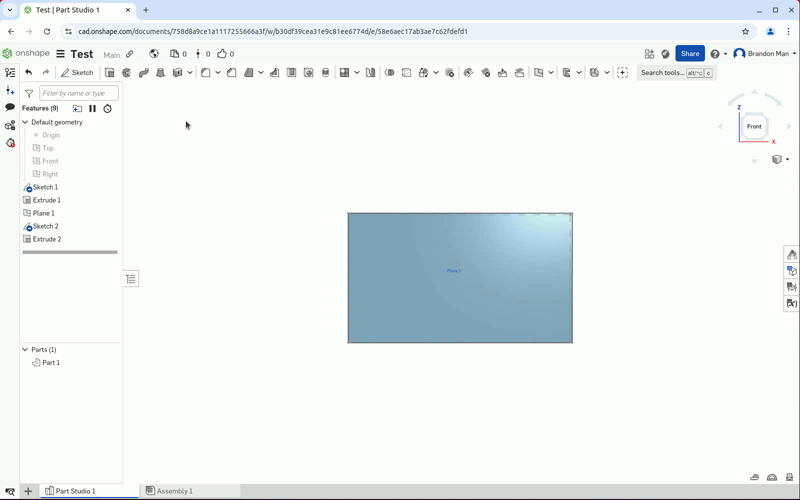
key(shift+h)
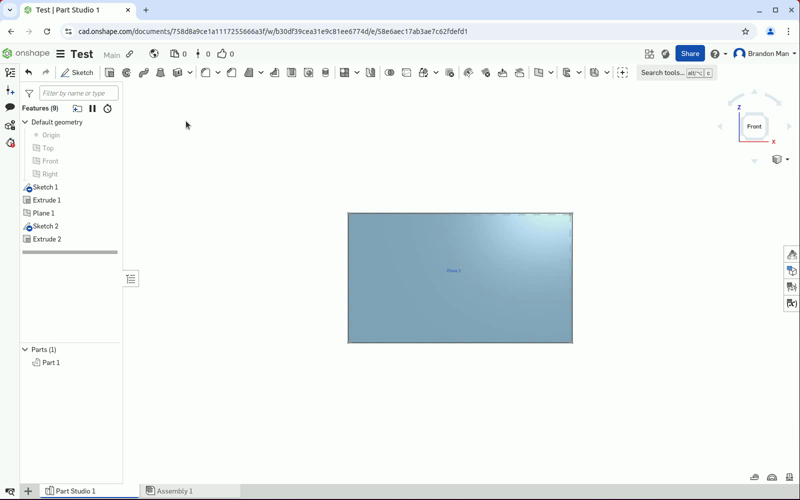
key(shift+7)
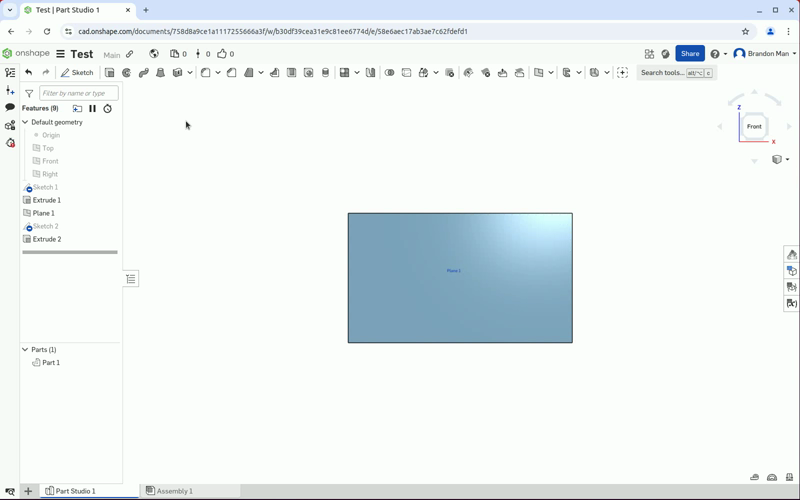
key(left, 2)
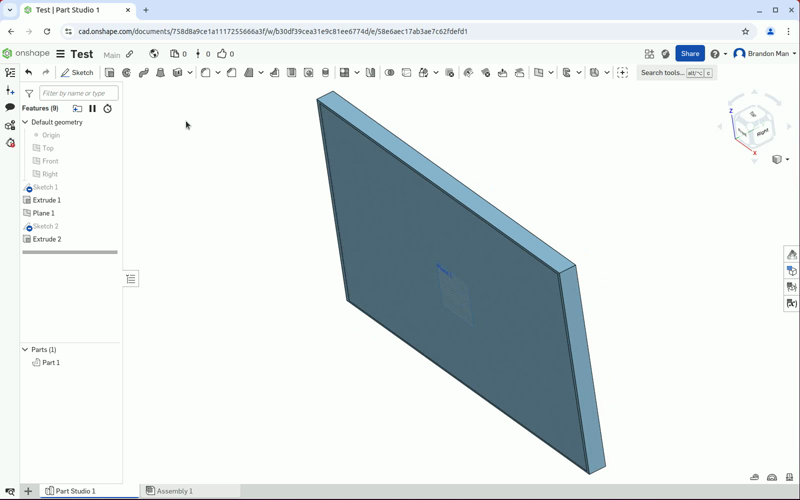
key(down, 2)
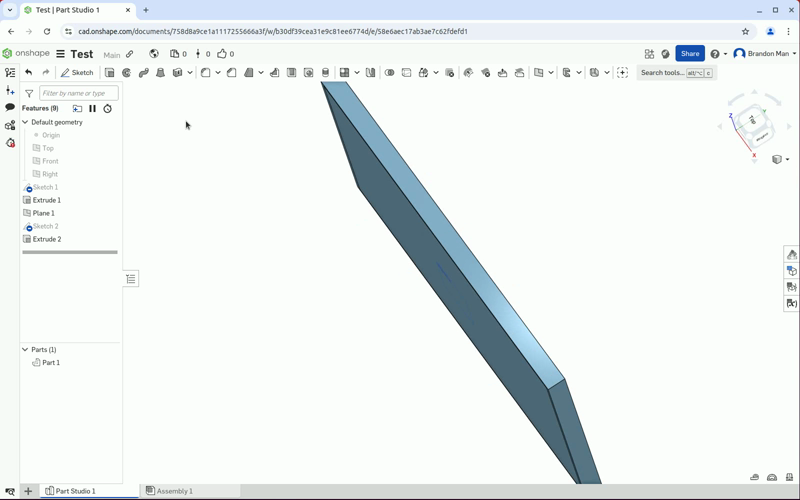
key(up, 2)
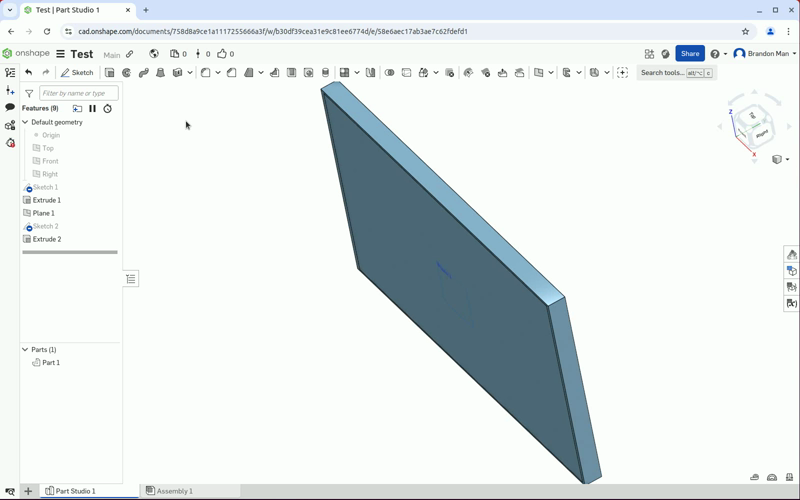
key(right, 2)
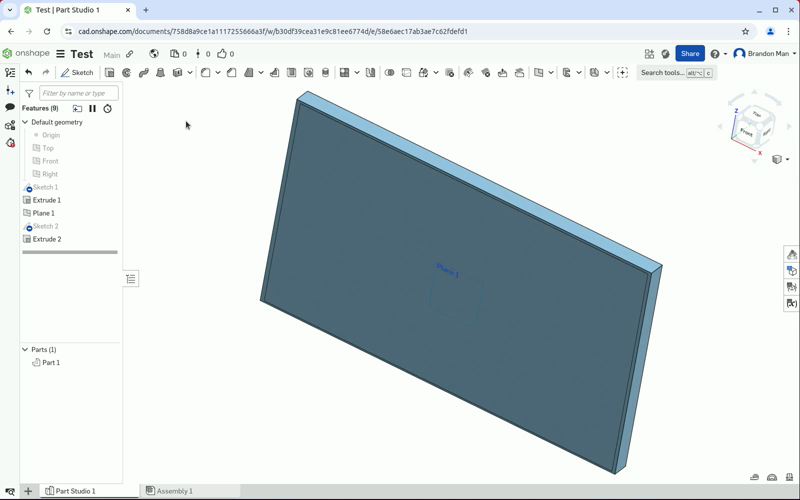
mouse_move(73, 189)
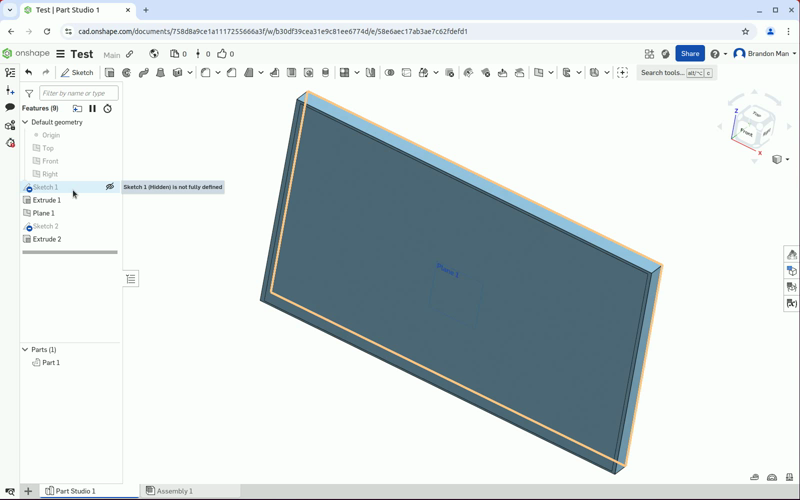
click(73, 189)